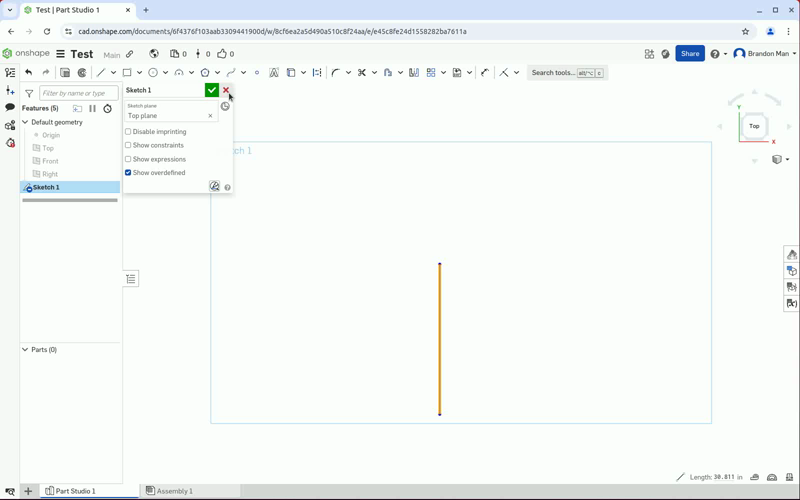
key(shift+h)
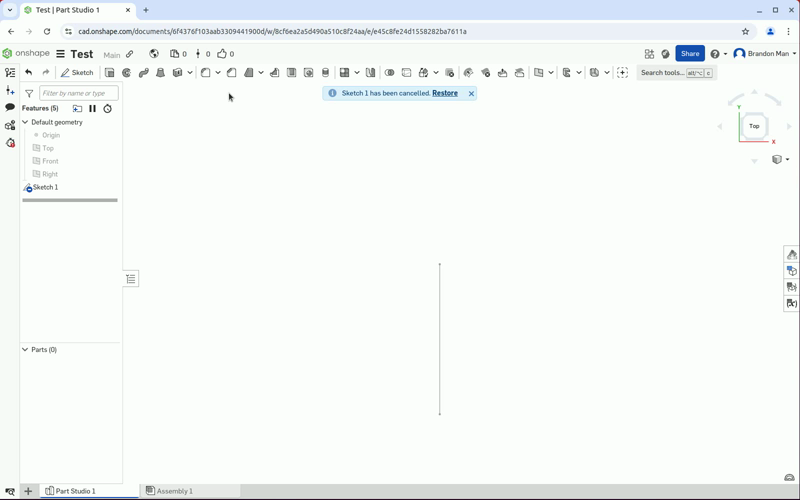
mouse_move(73, 352)
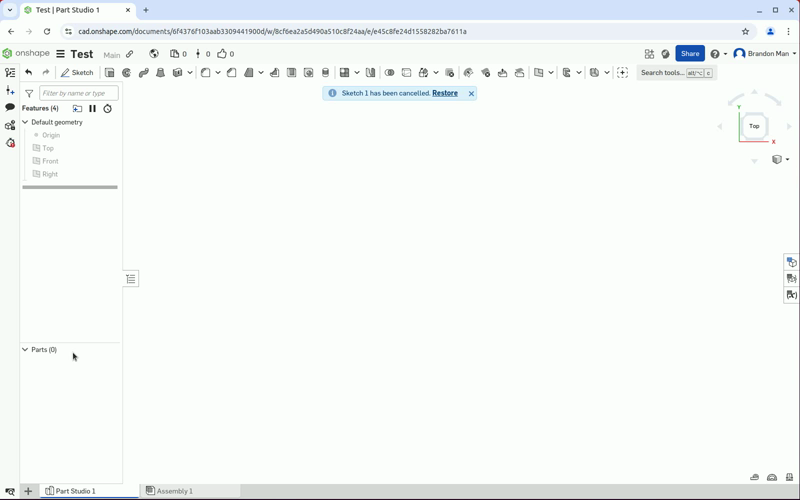
key(y)
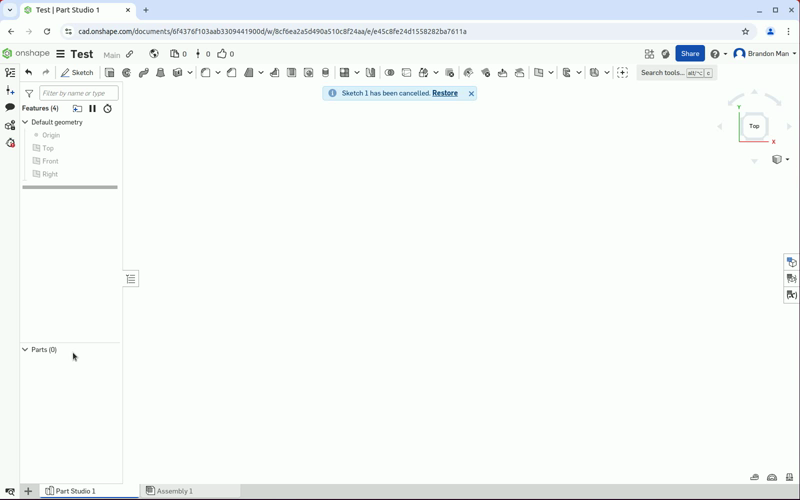
key(shift+p)
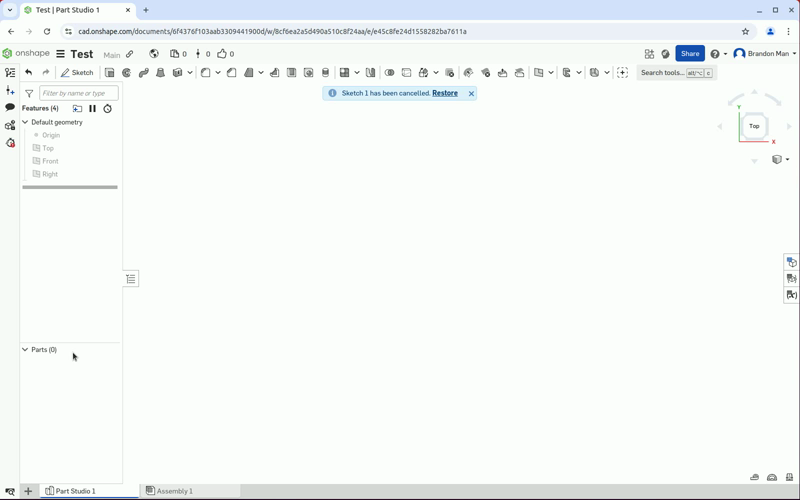
key(space)
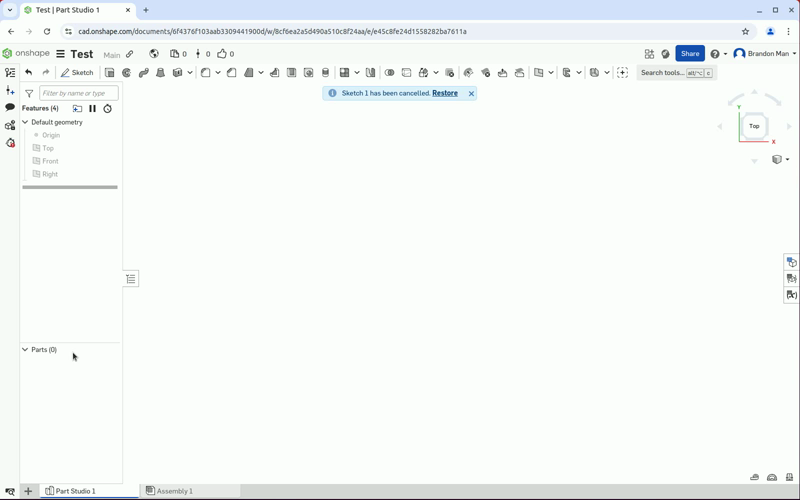
key_down(shift)
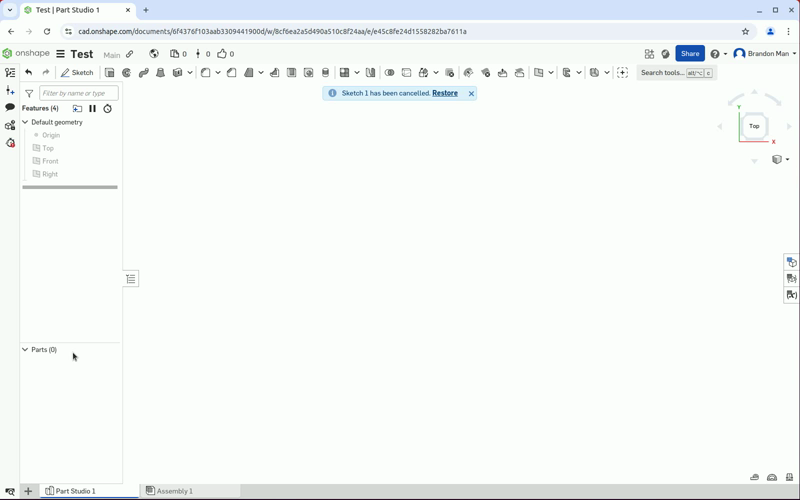
key(up)
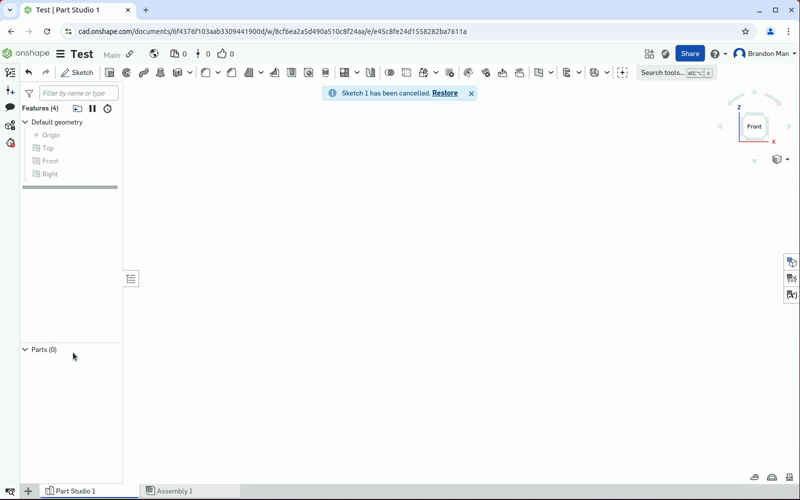
key_up(shift)
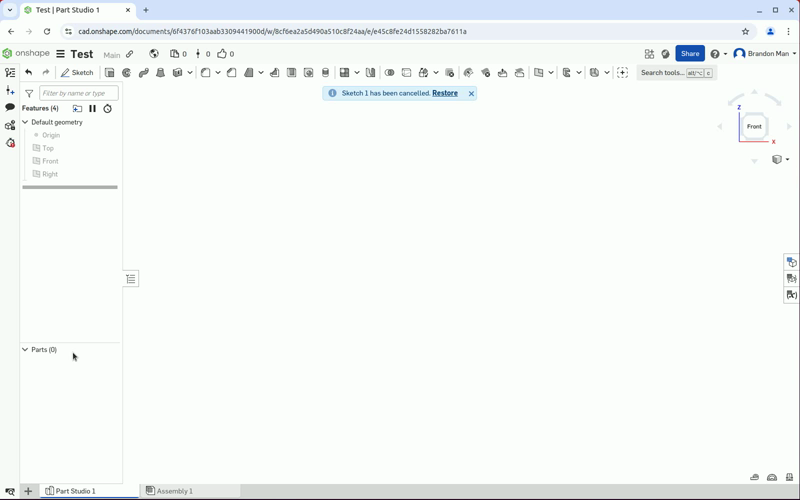
mouse_move(73, 352)
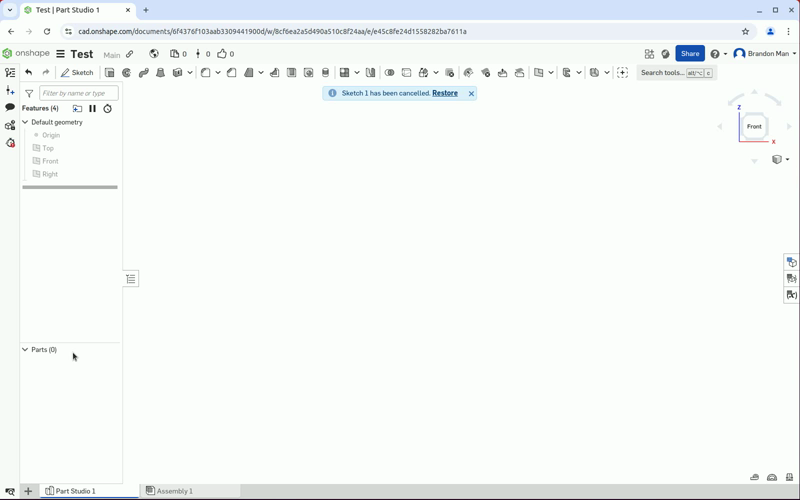
key(shift+y)
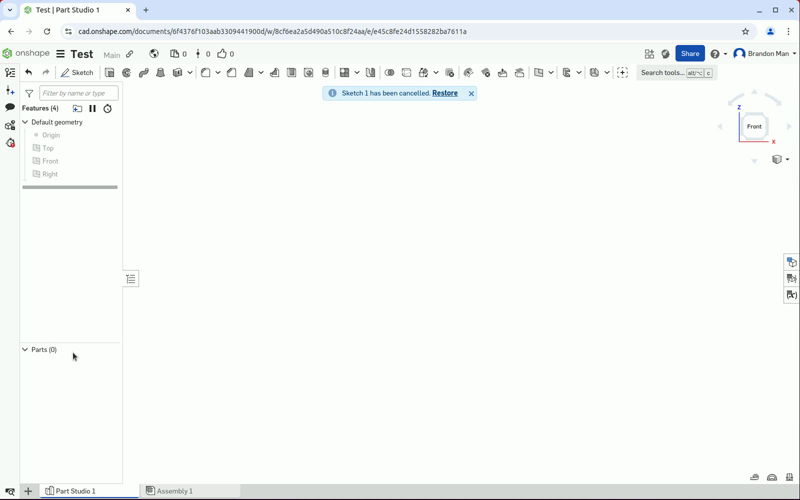
key(shift+s)
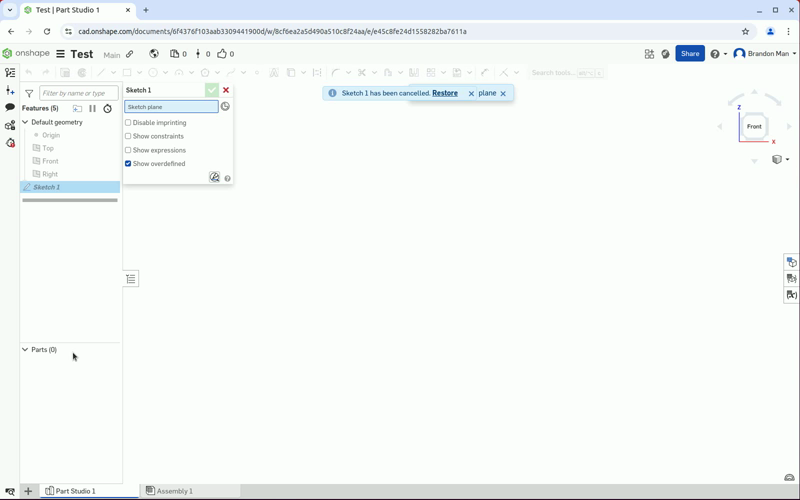
mouse_move(73, 163)
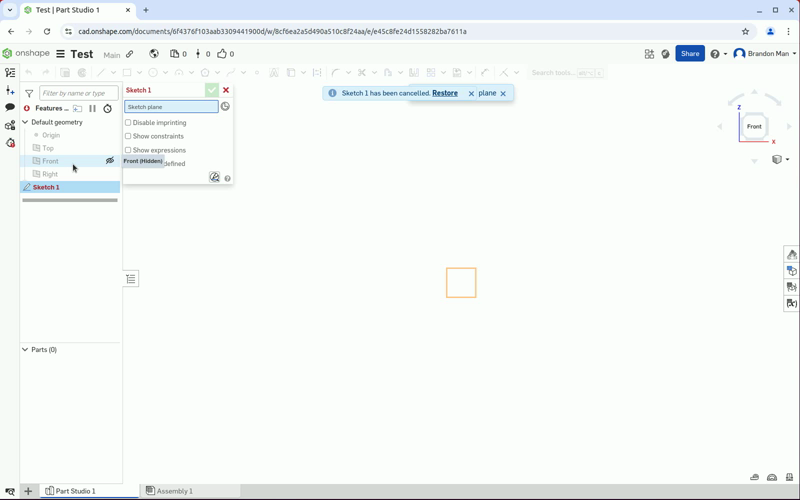
click(73, 163)
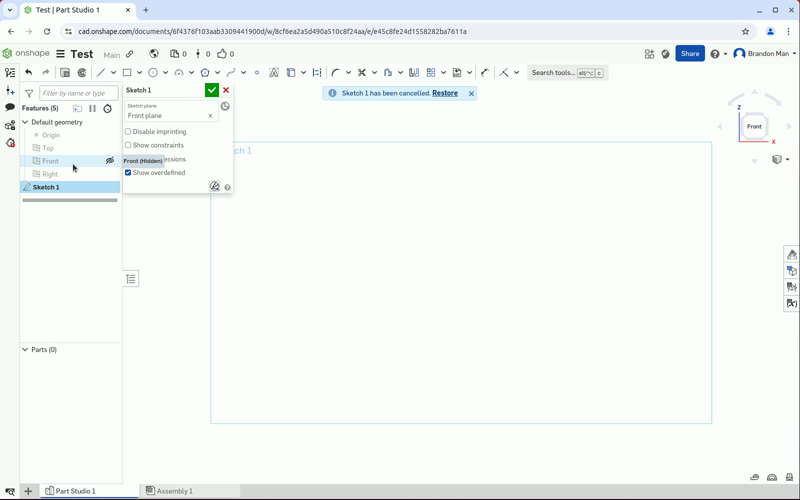
mouse_move(73, 352)
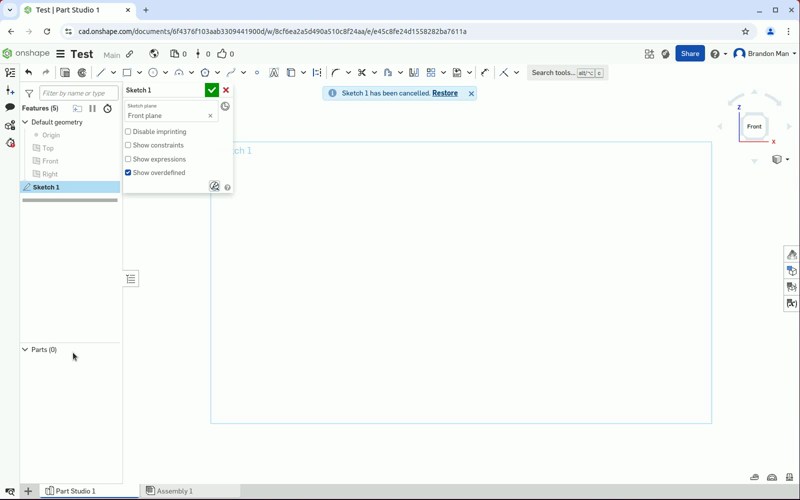
key(y)
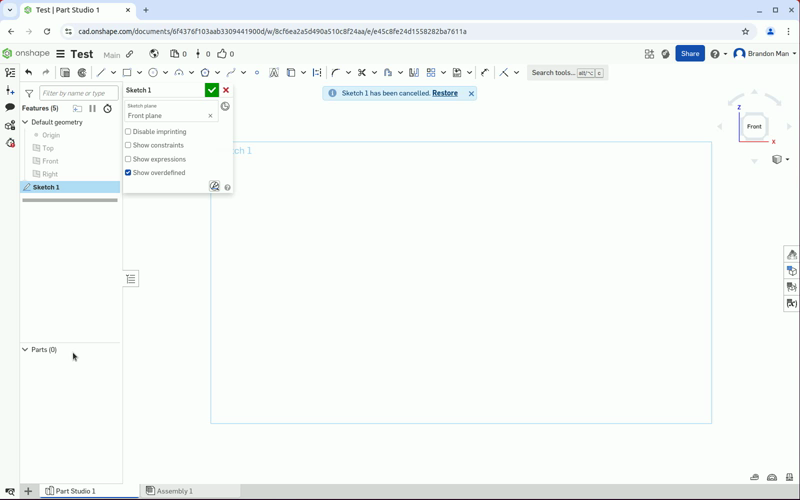
key(l)
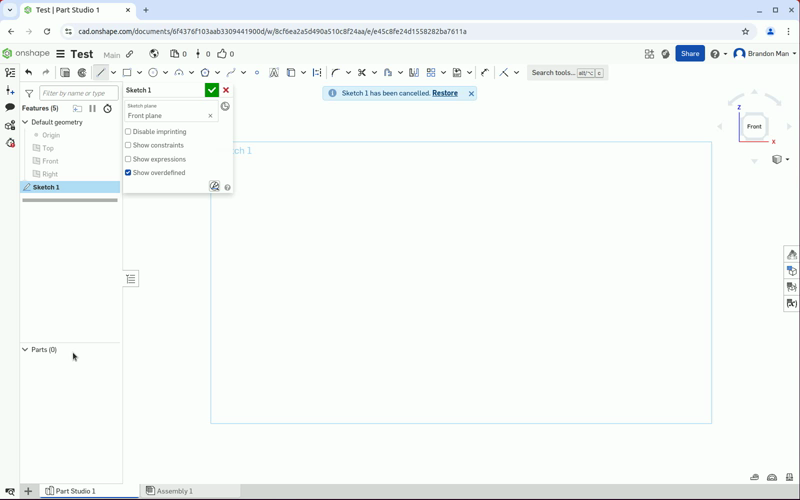
key_down(shift)
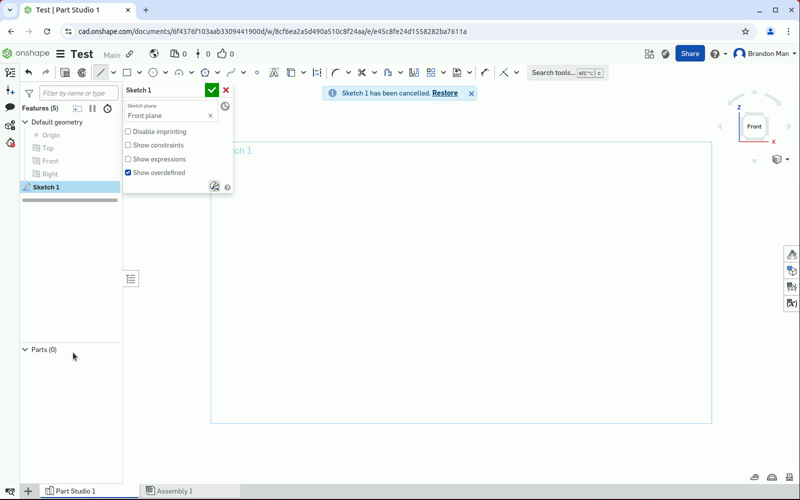
mouse_move(460, 282)
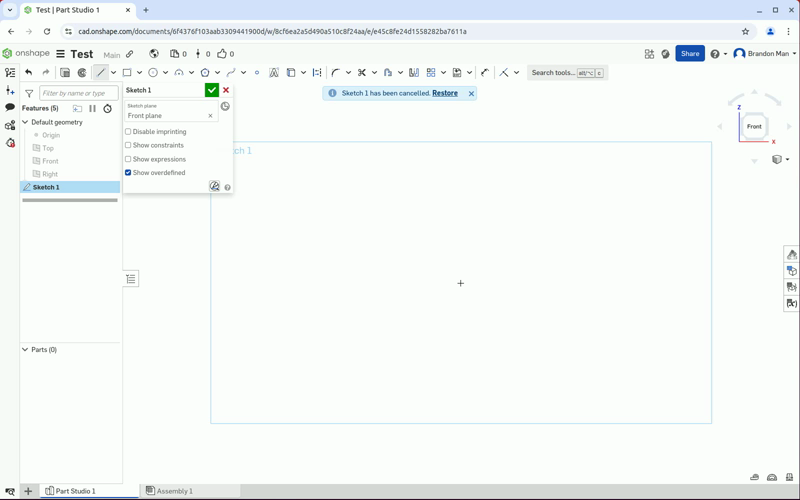
click(460, 282)
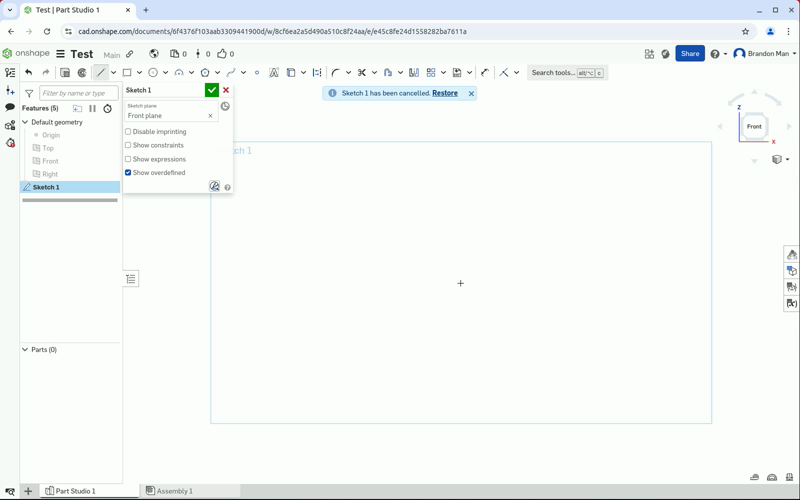
key_up(shift)
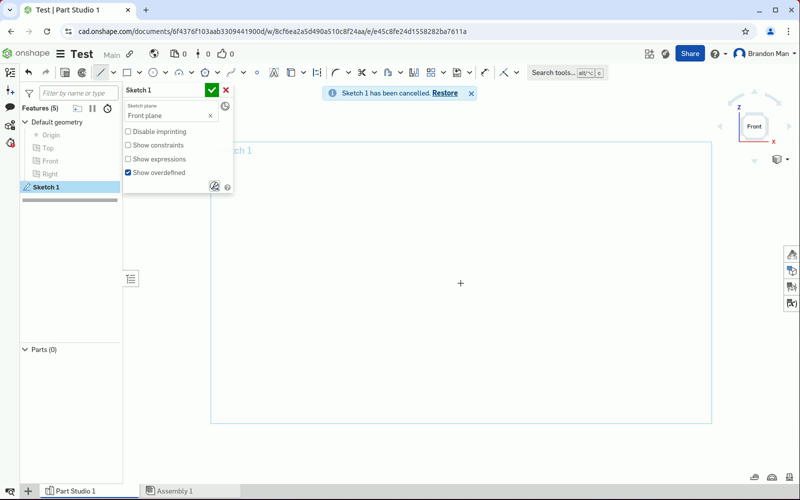
key_down(shift)
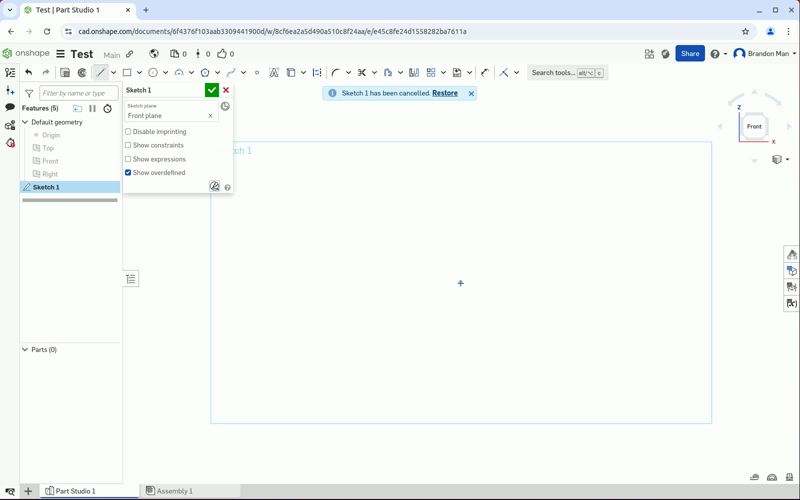
mouse_move(573, 282)
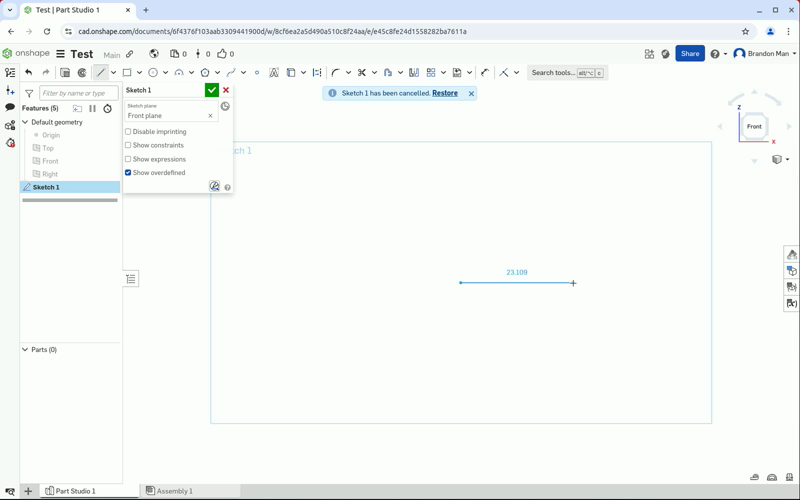
click(573, 282)
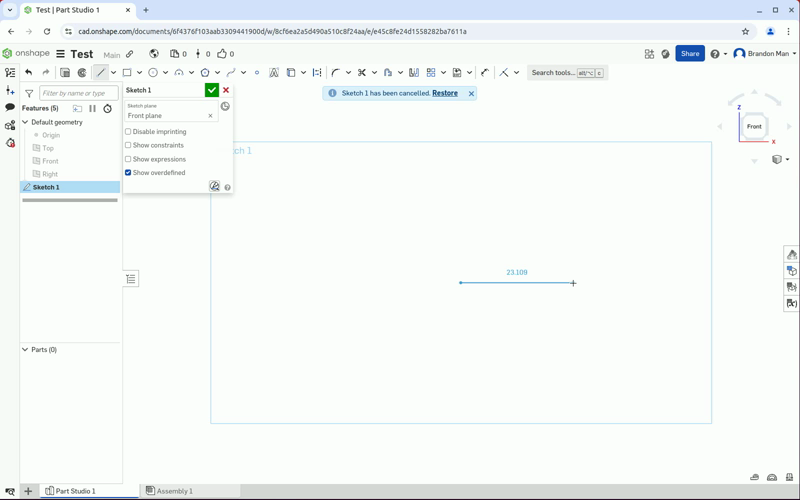
key_up(shift)
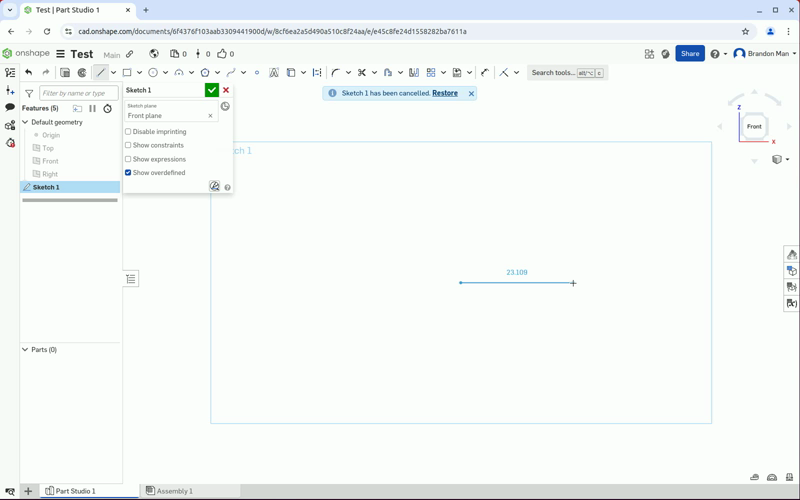
key_down(shift)
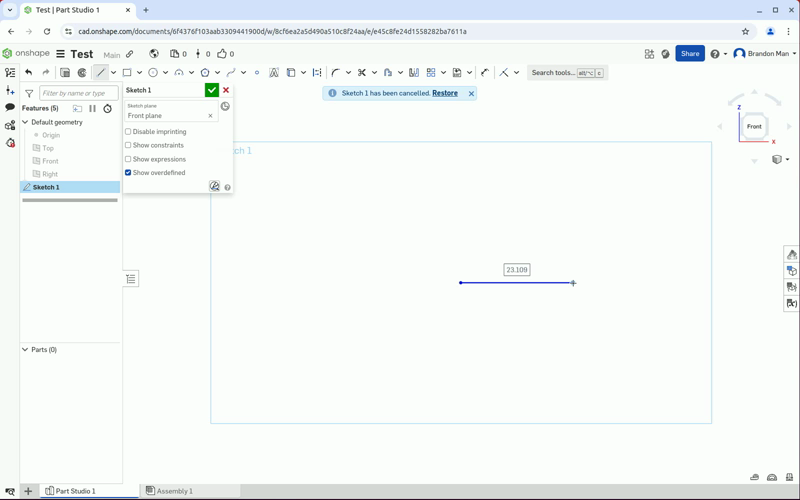
mouse_move(573, 170)
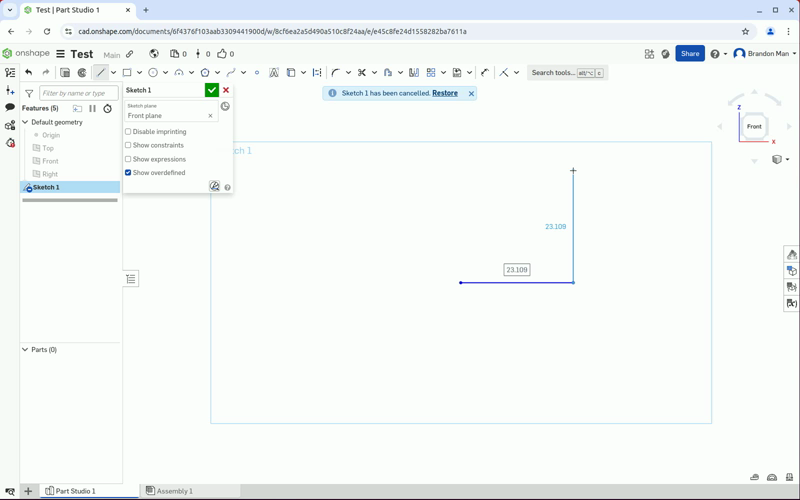
click(573, 170)
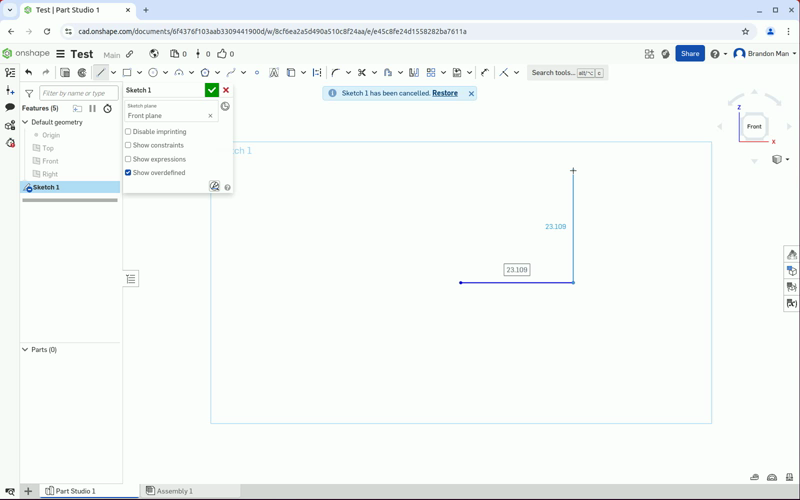
key_up(shift)
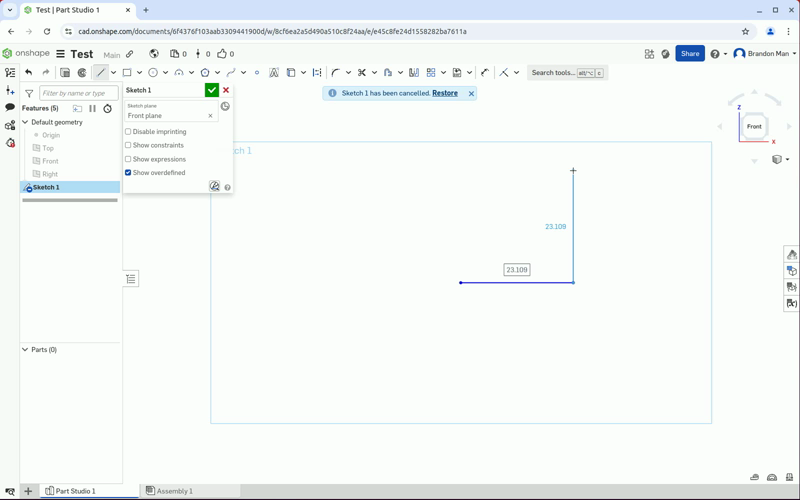
key_down(shift)
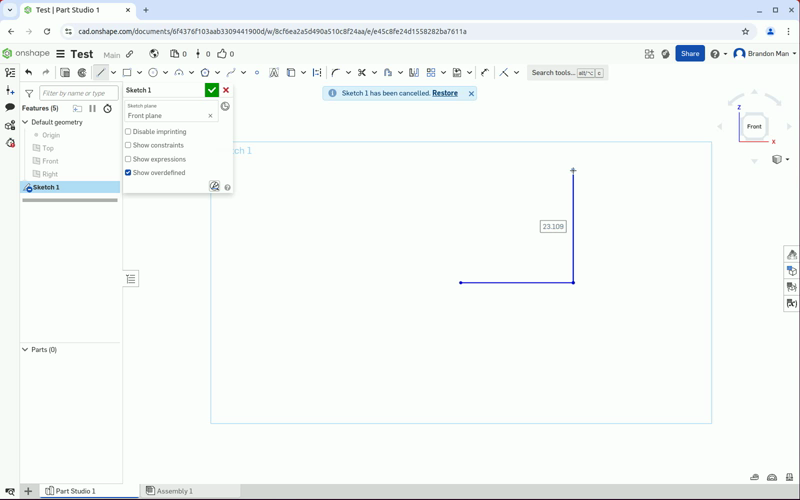
mouse_move(460, 170)
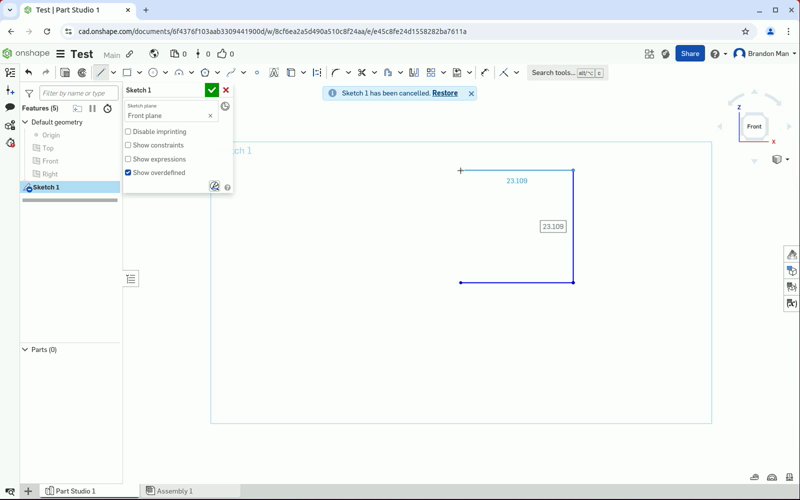
click(460, 170)
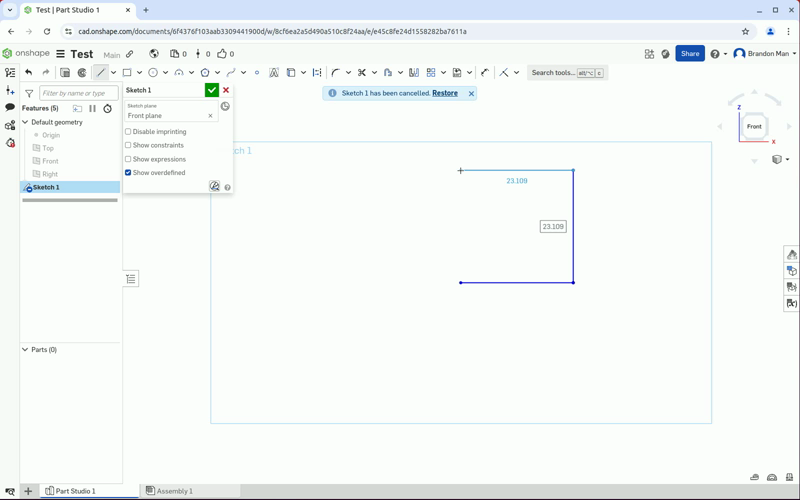
key_up(shift)
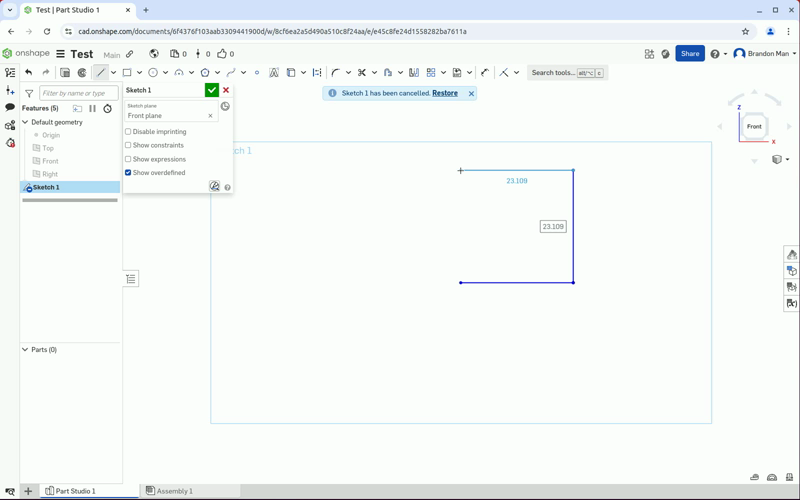
key_down(shift)
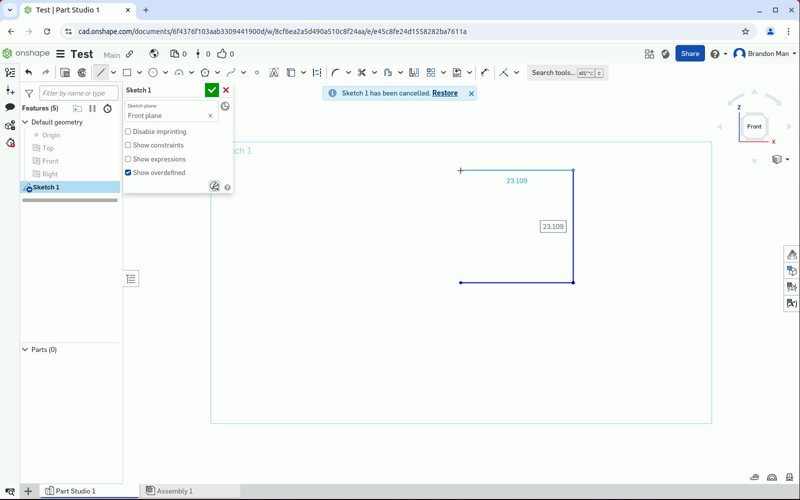
mouse_move(460, 282)
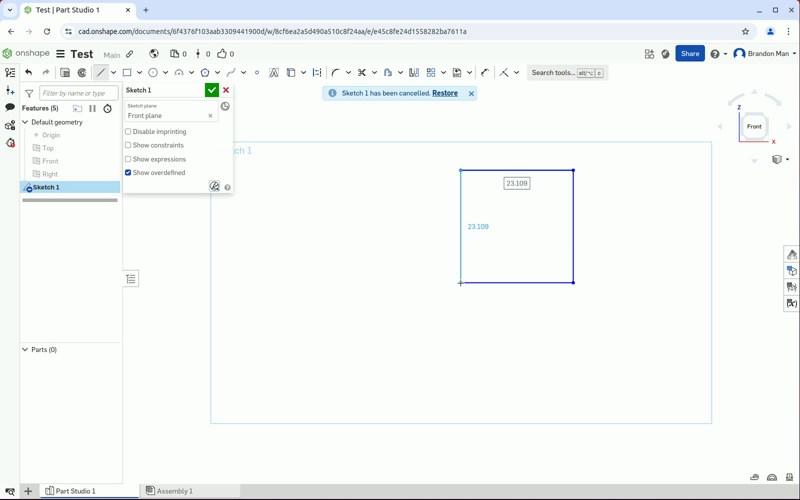
key_up(shift)
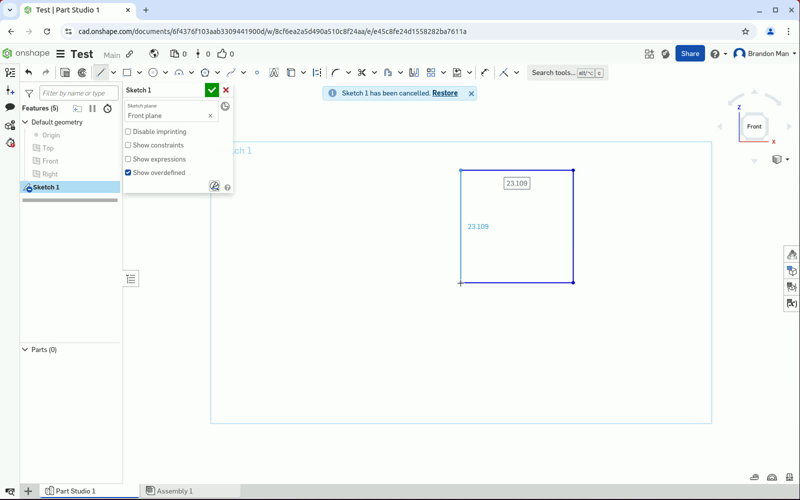
click(460, 282)
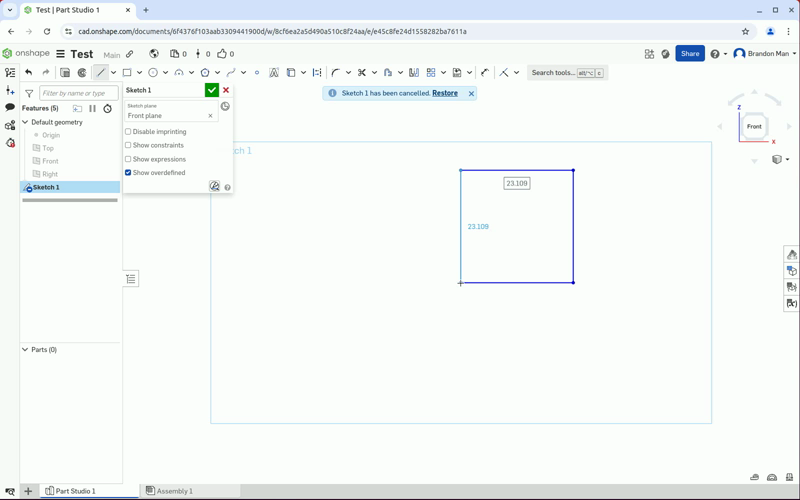
key(esc)
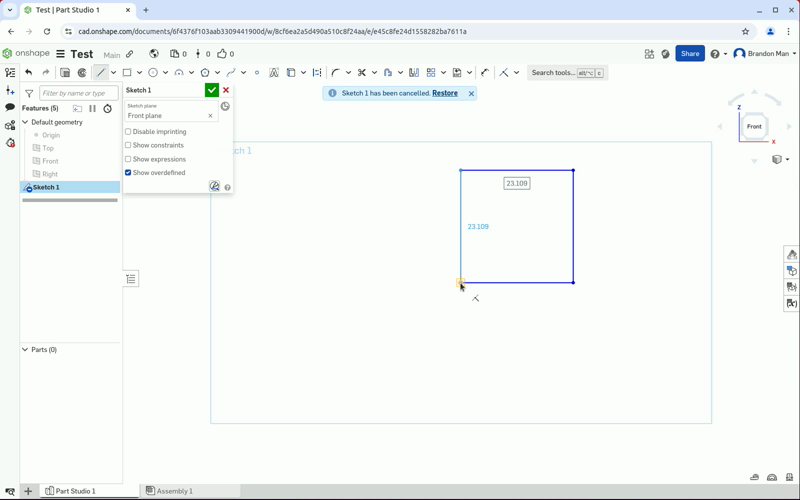
mouse_move(547, 229)
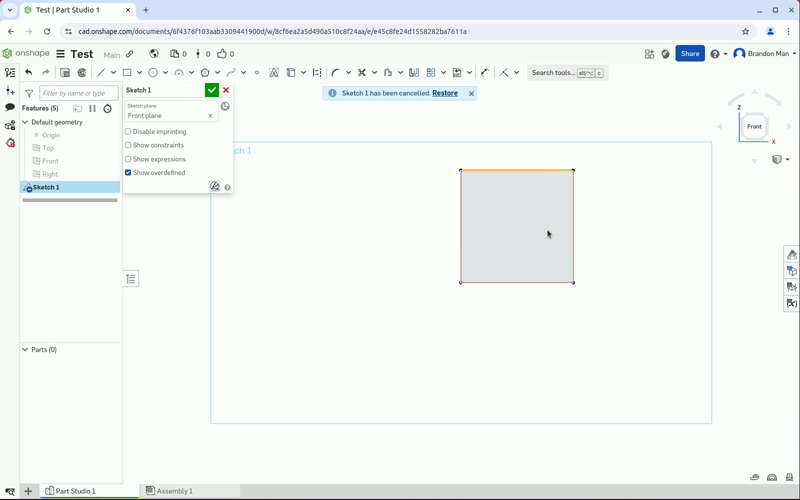
click(547, 229)
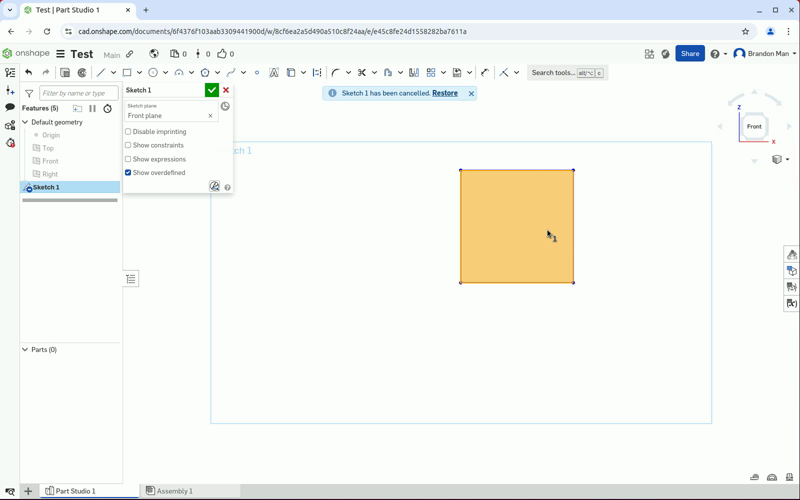
mouse_move(73, 352)
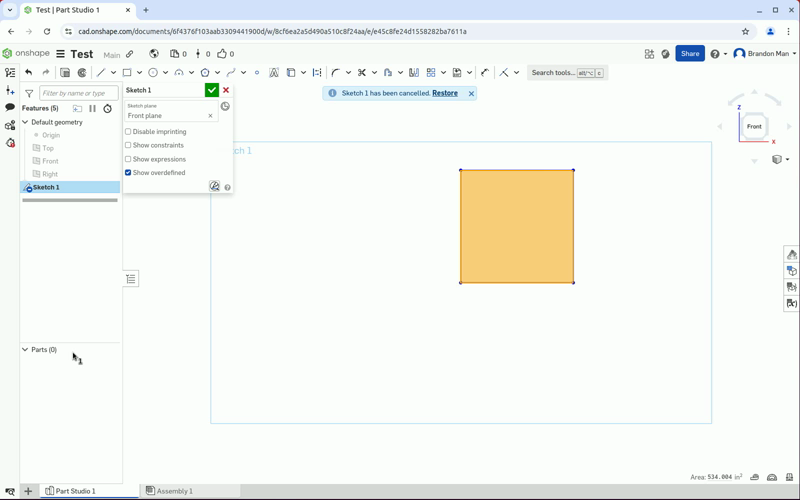
key(shift+y)
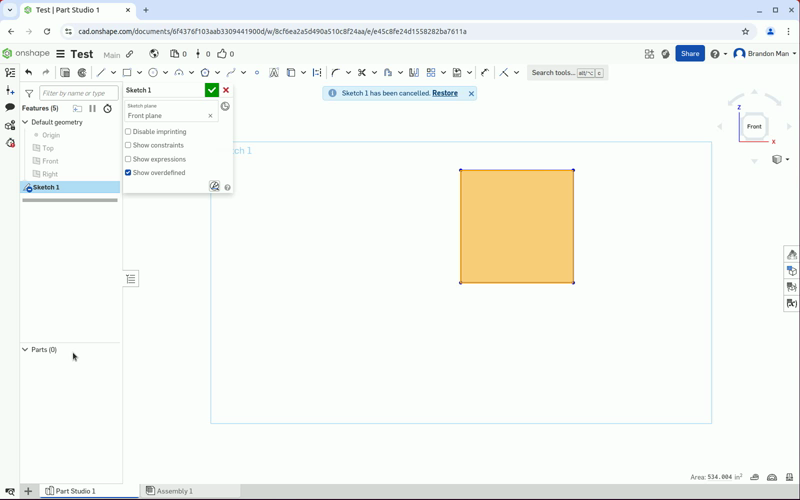
key(shift+e)
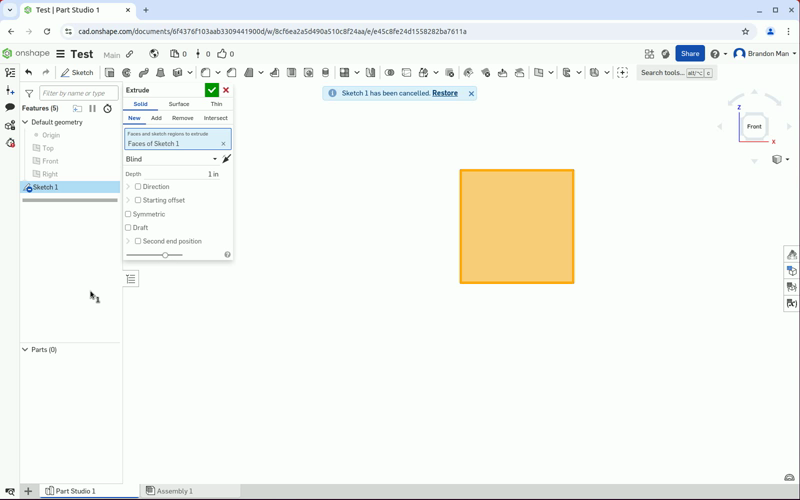
mouse_move(143, 106)
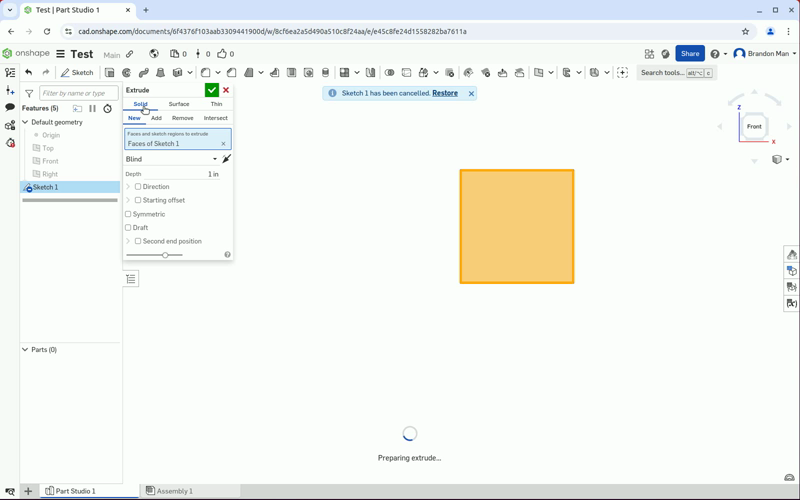
click(143, 106)
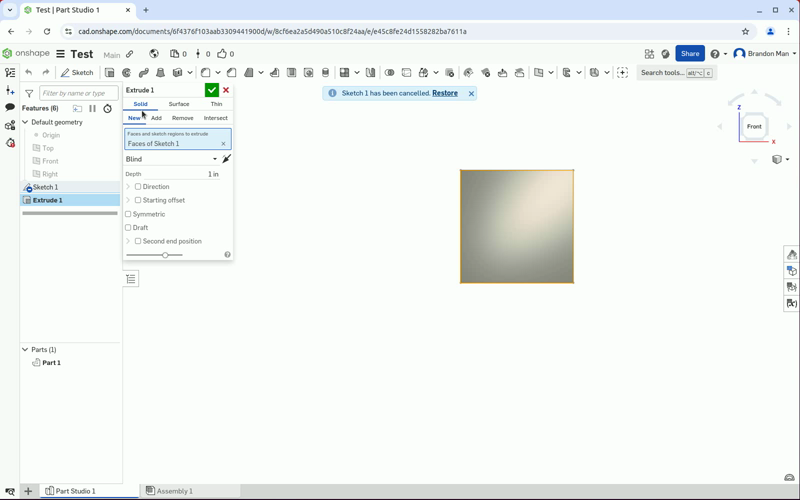
mouse_move(137, 120)
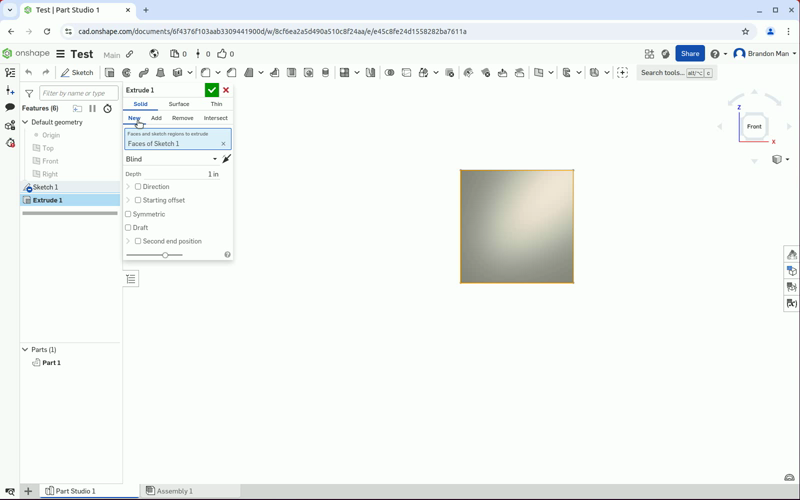
click(137, 120)
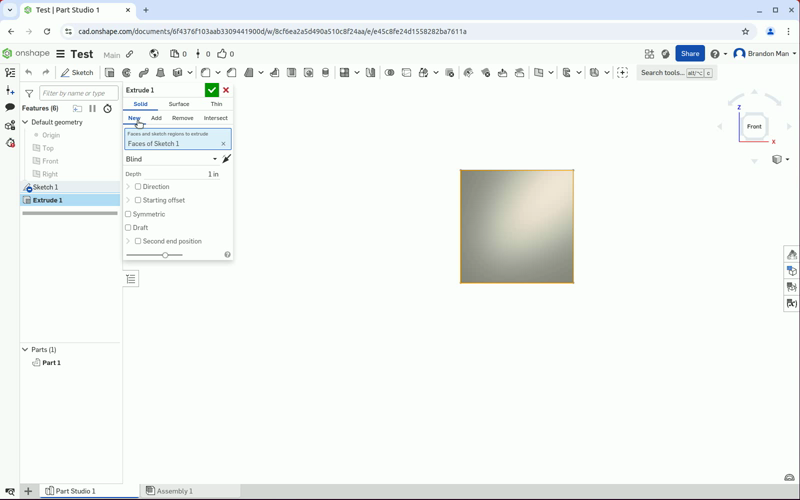
key(tab, 4)
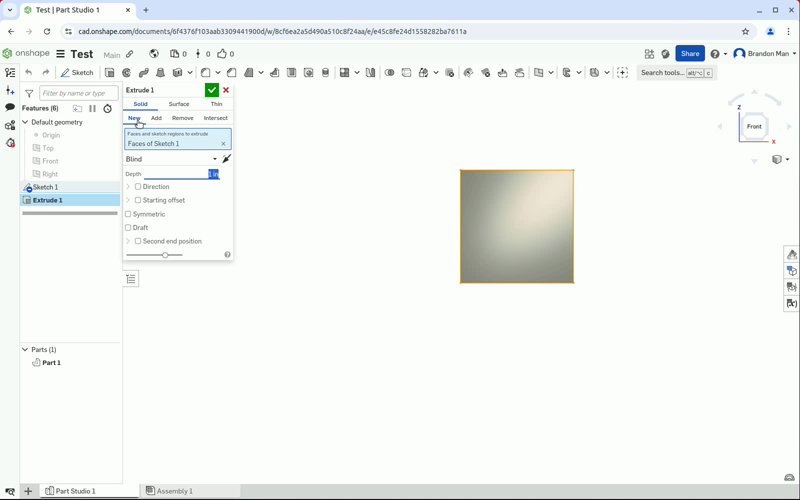
text(11.554)
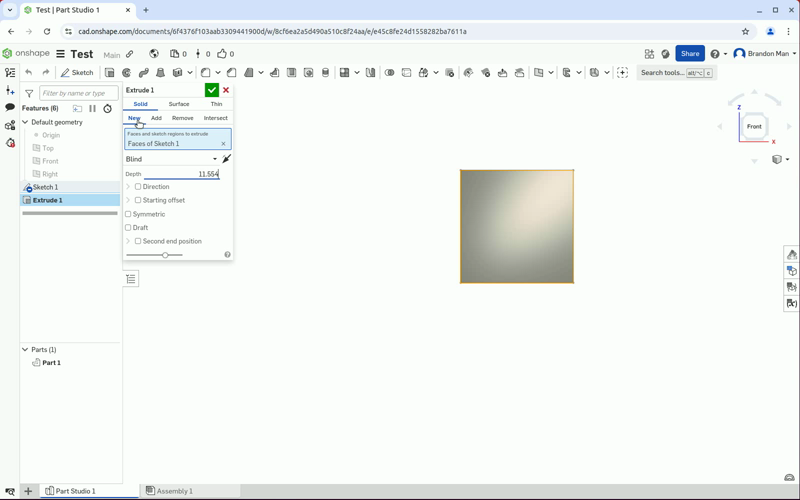
key(enter)
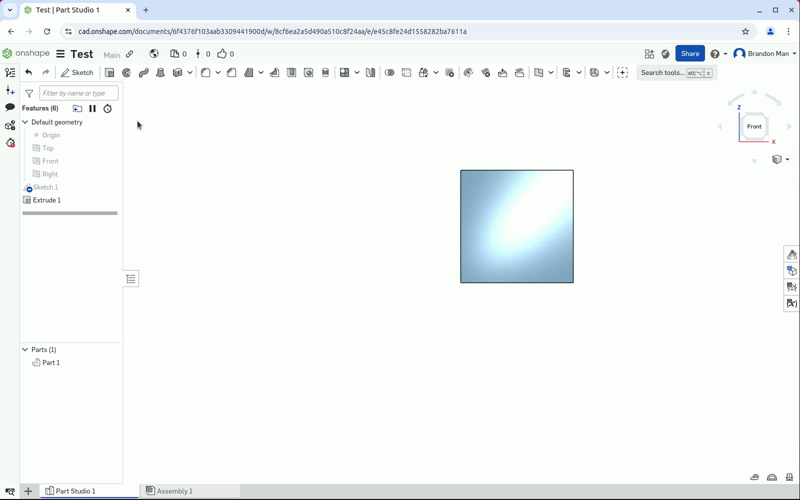
key(shift+h)
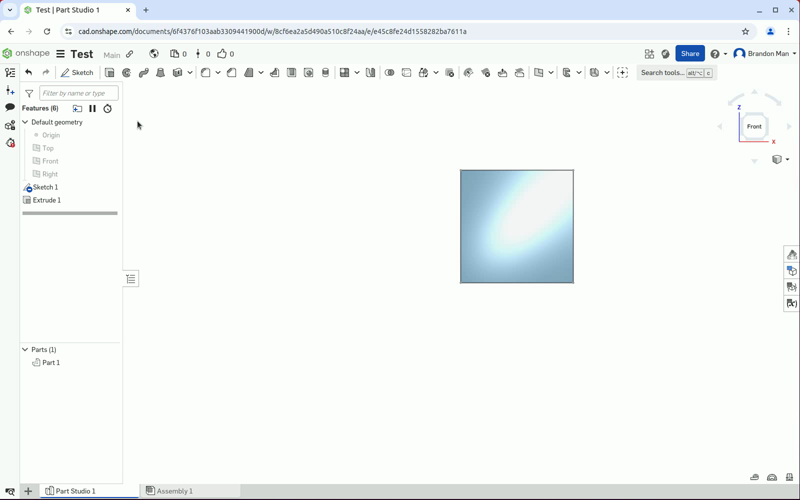
key(shift+h)
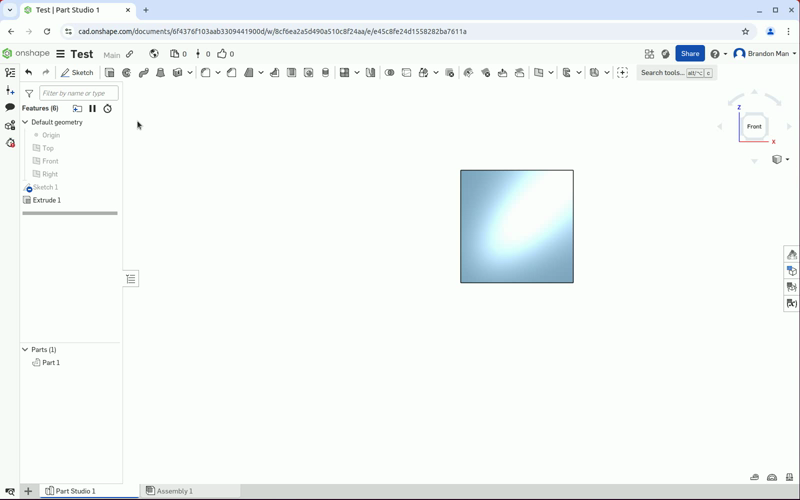
mouse_move(73, 189)
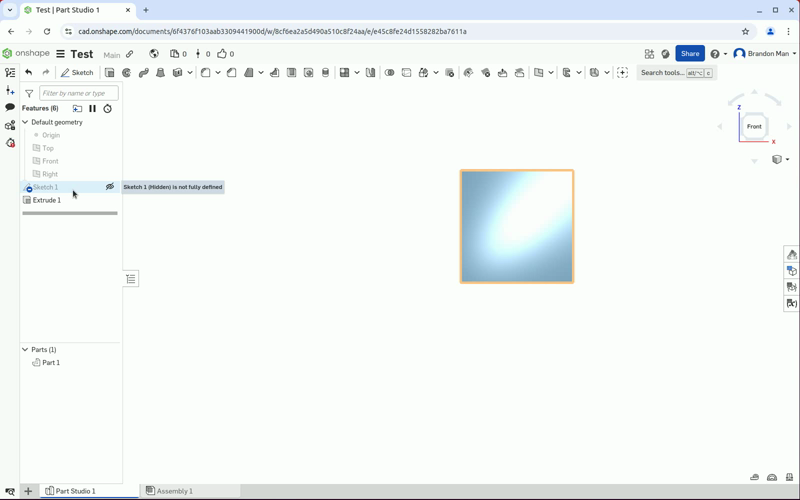
click(73, 189)
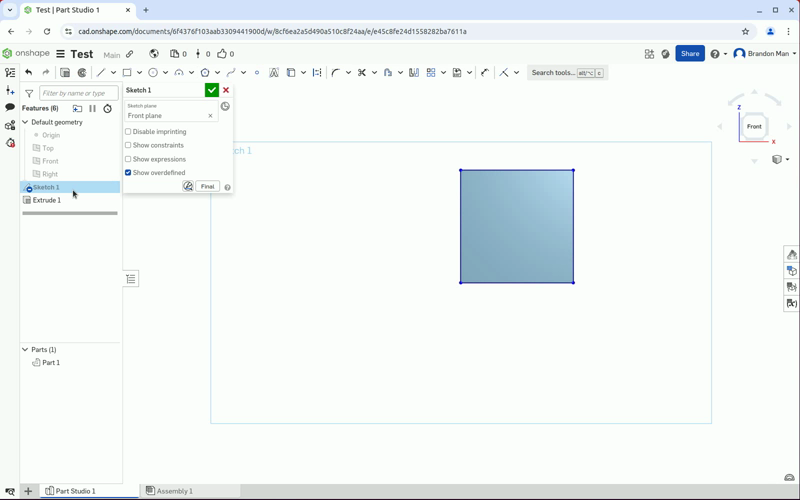
mouse_move(229, 92)
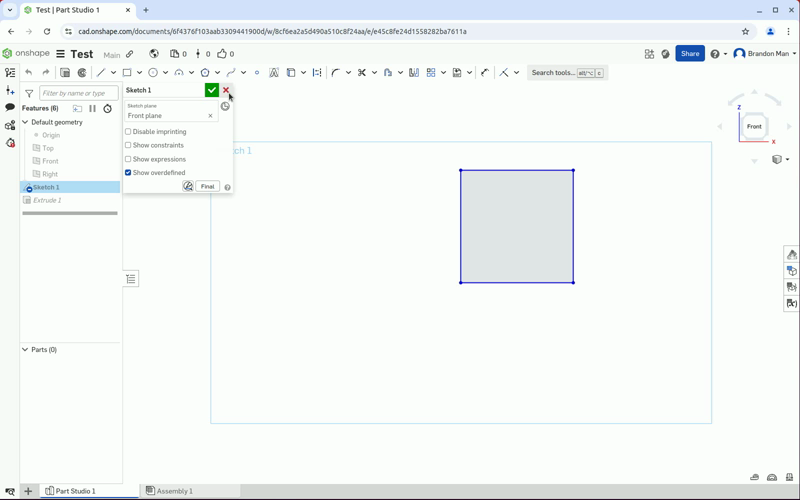
click(229, 92)
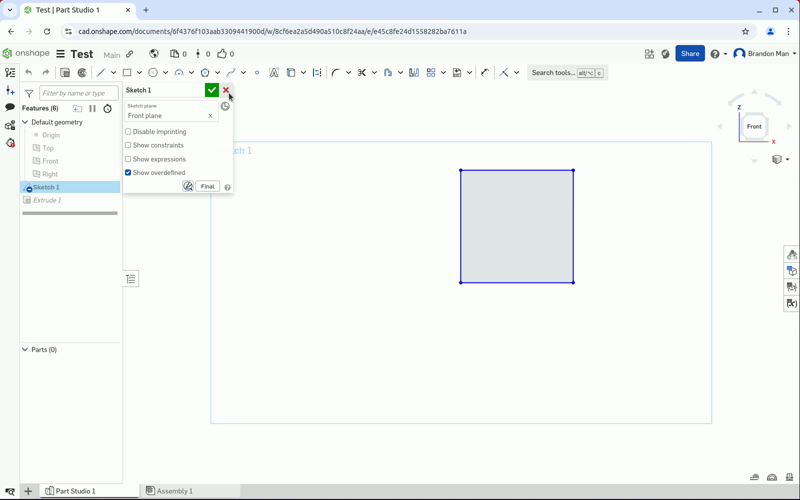
key(shift+s)
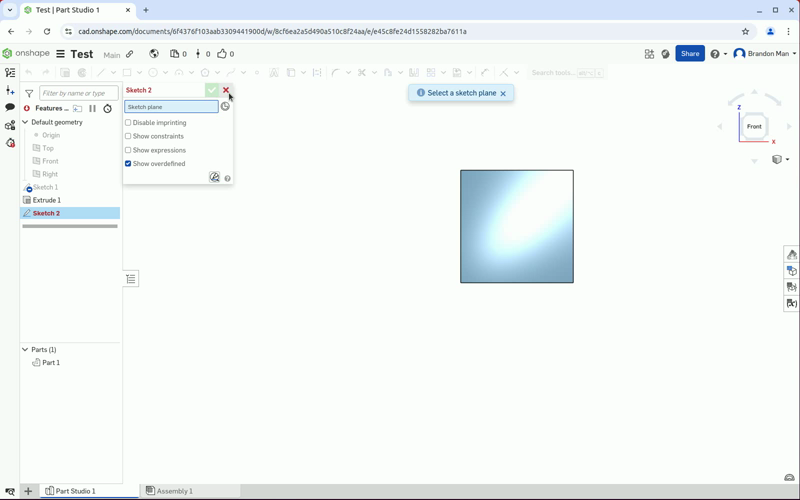
mouse_move(73, 163)
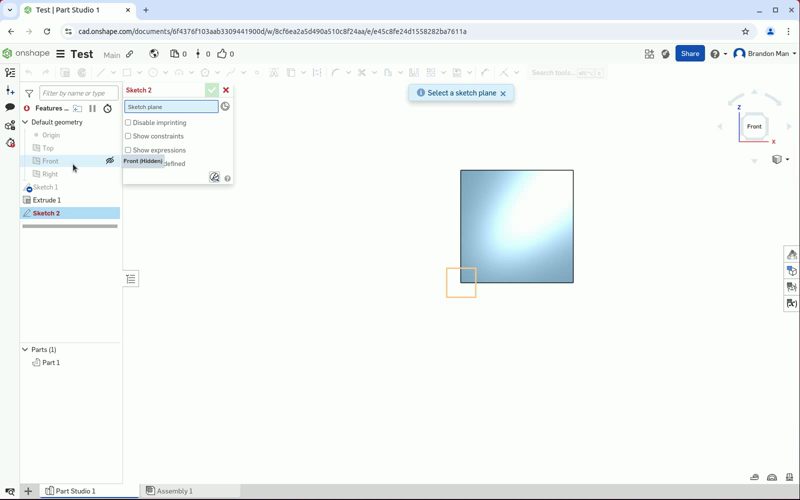
click(73, 163)
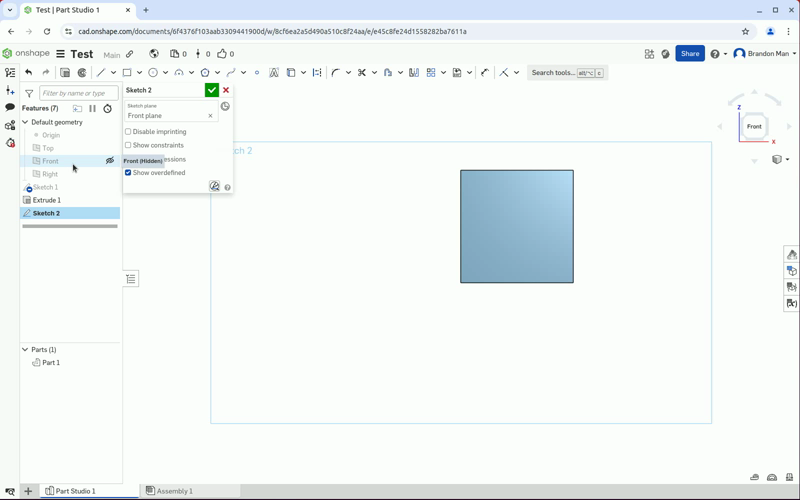
mouse_move(73, 352)
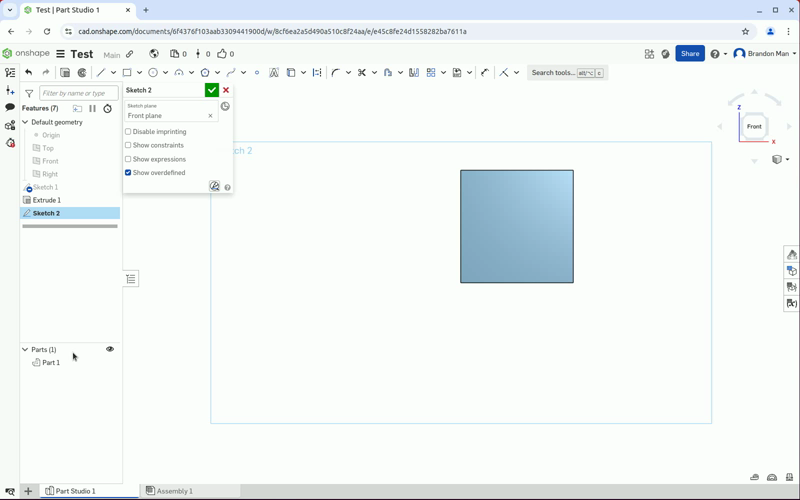
key(y)
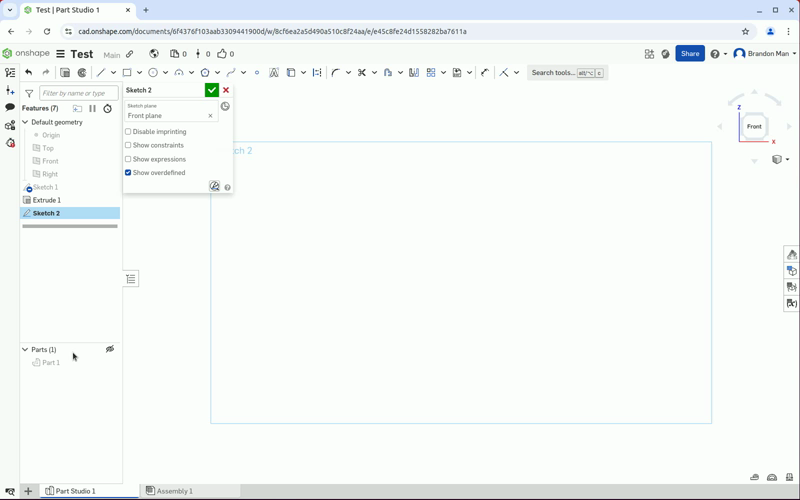
key(l)
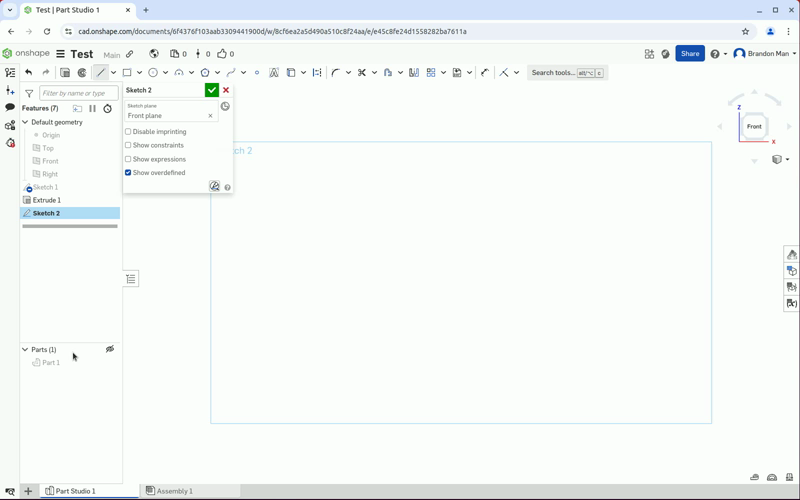
key_down(shift)
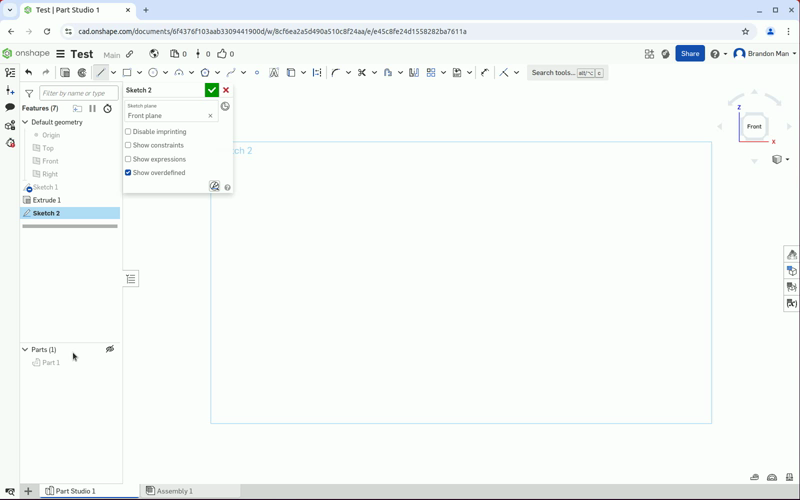
mouse_move(520, 282)
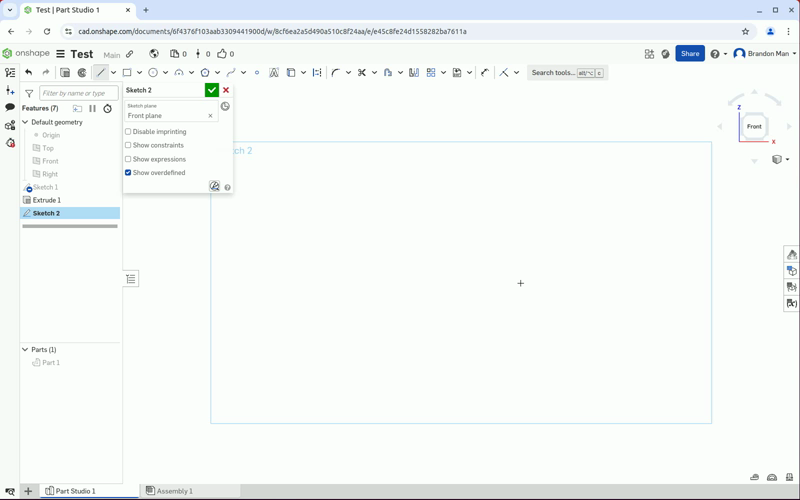
click(520, 282)
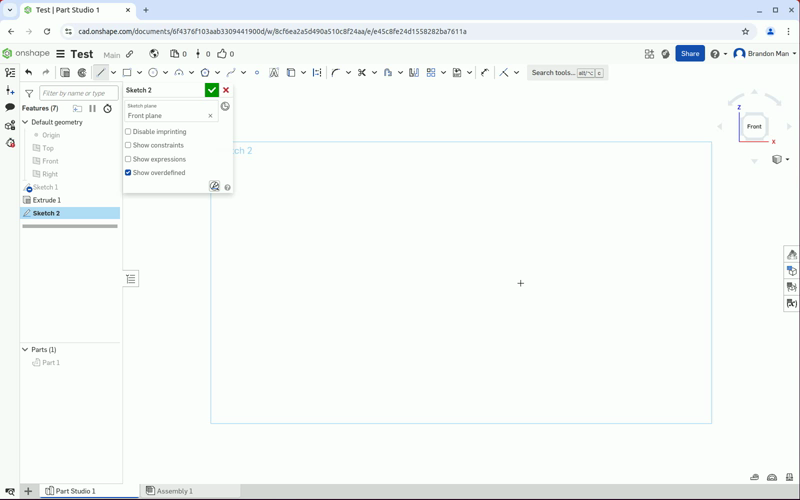
key_up(shift)
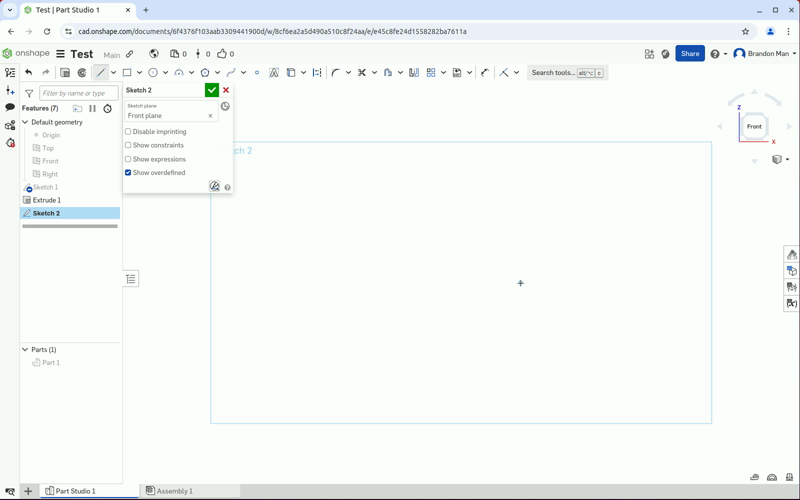
key_down(shift)
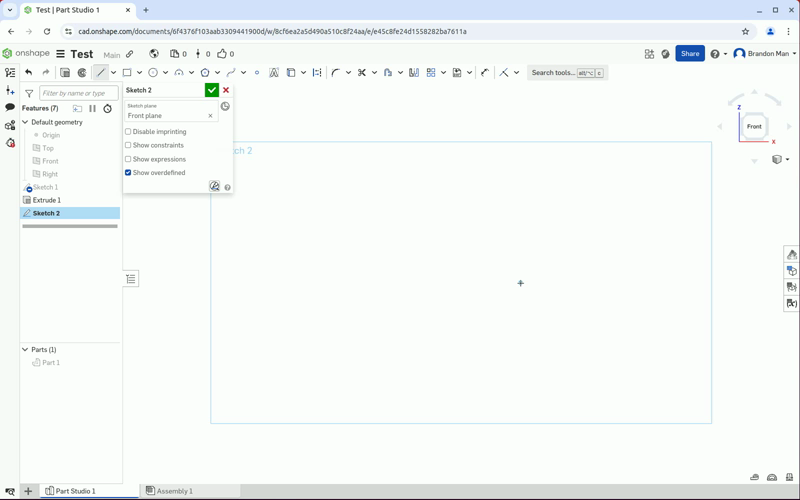
mouse_move(550, 282)
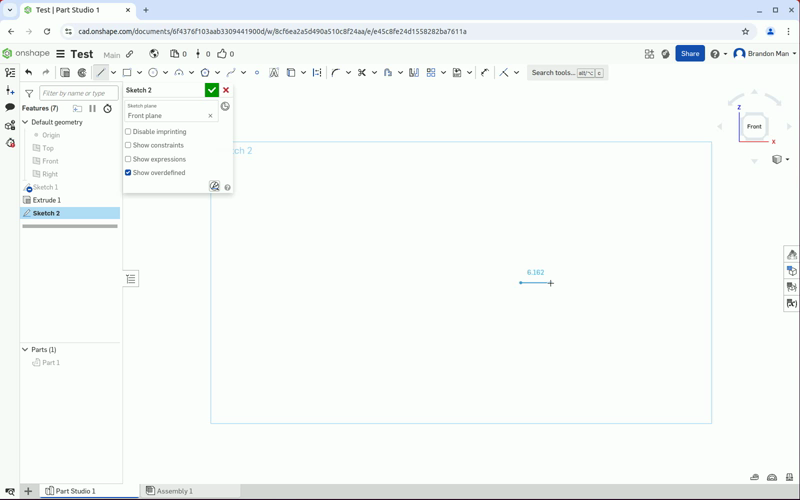
mouse_move(573, 282)
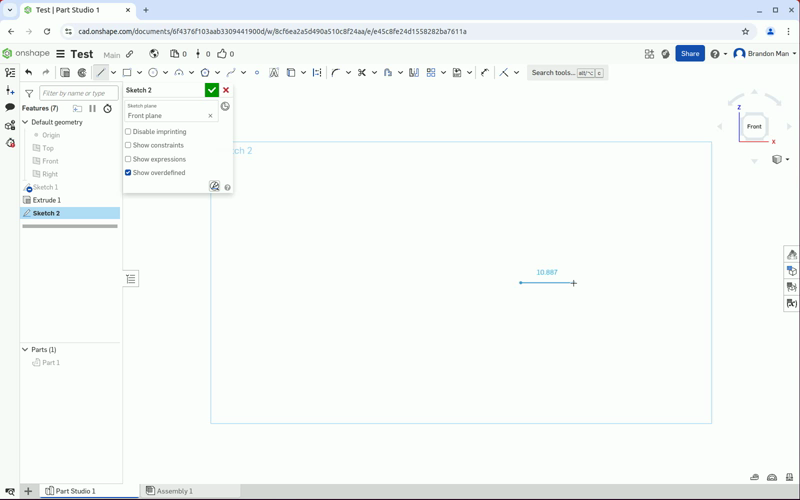
click(573, 282)
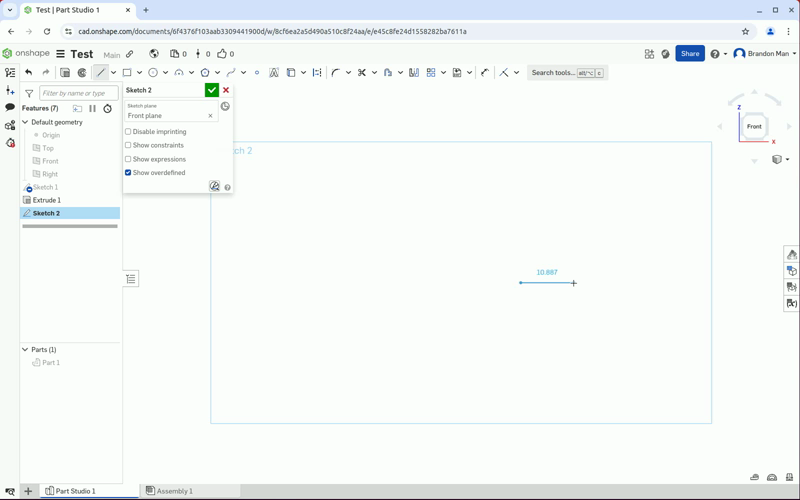
key_up(shift)
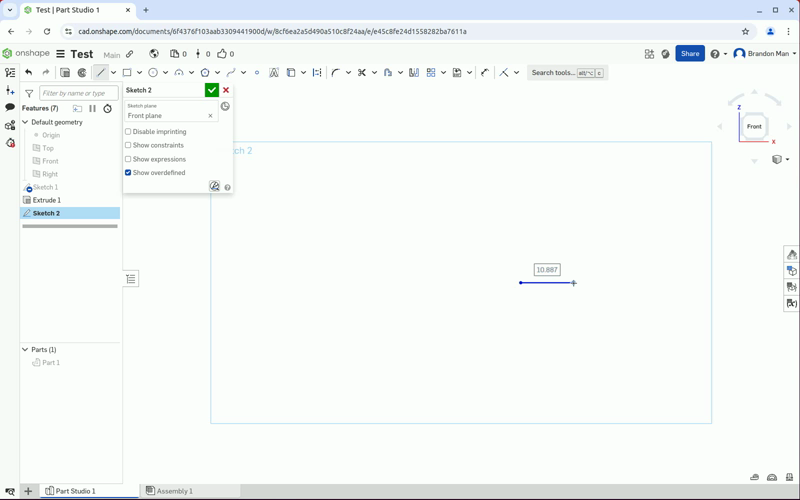
key_down(shift)
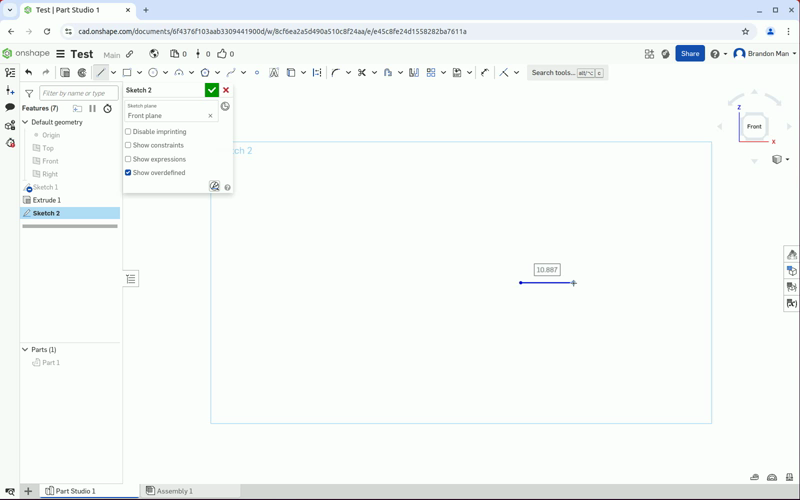
mouse_move(589, 282)
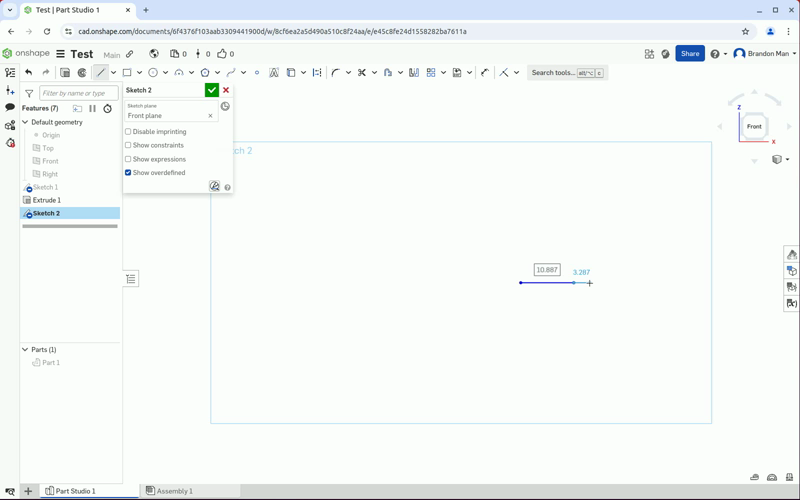
mouse_move(573, 226)
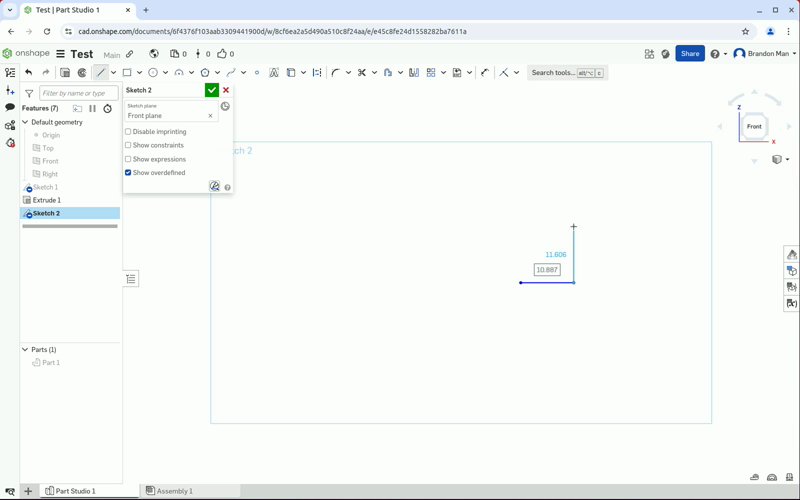
click(573, 226)
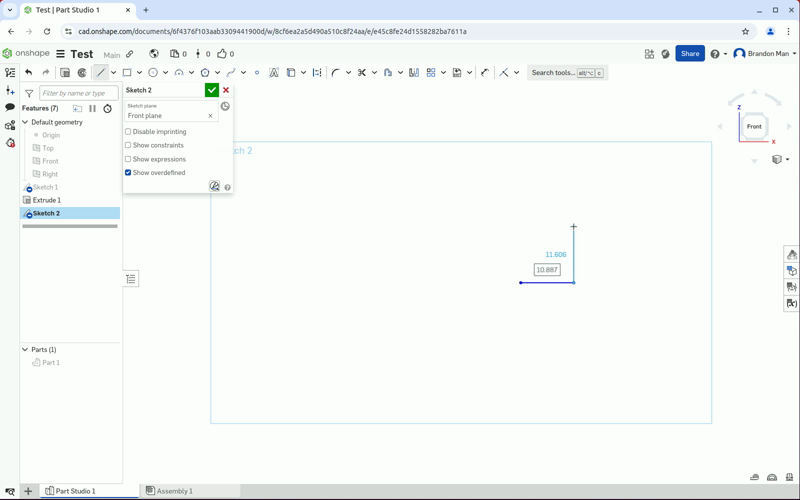
key_up(shift)
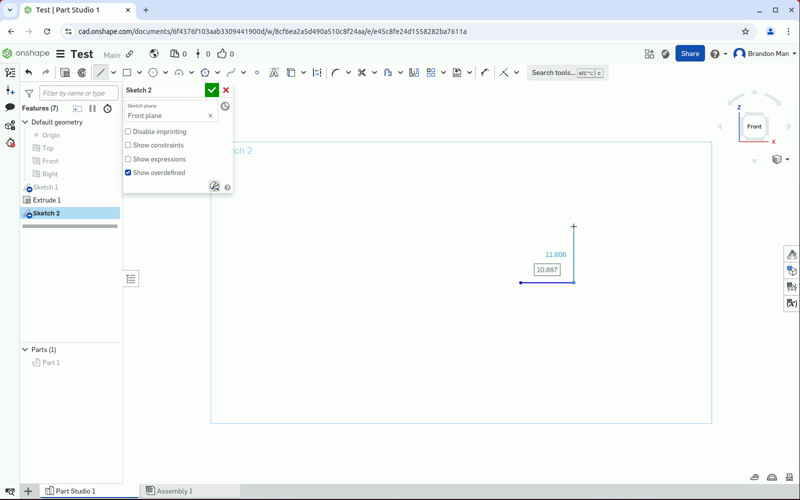
key_down(shift)
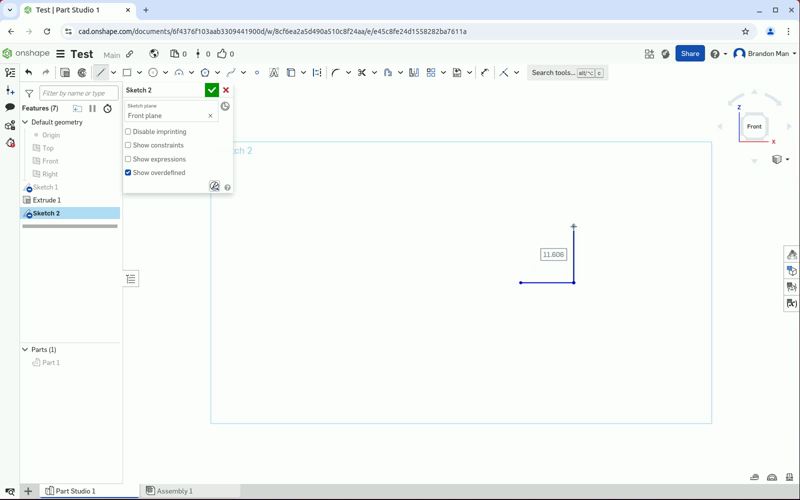
mouse_move(589, 226)
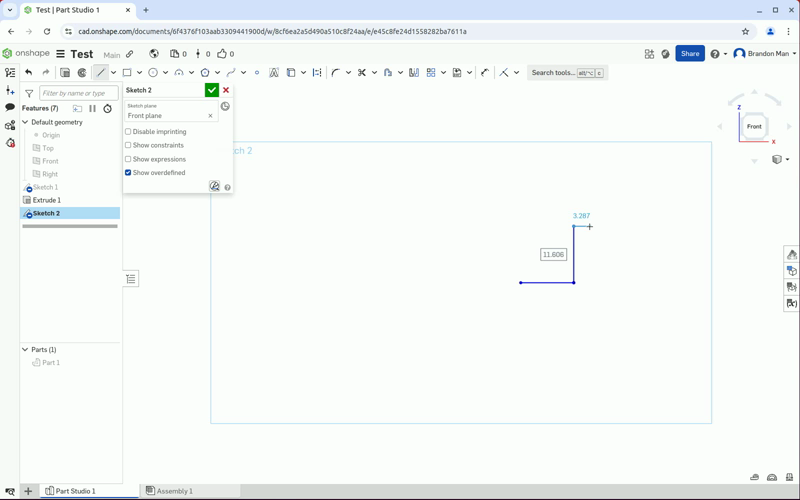
mouse_move(520, 226)
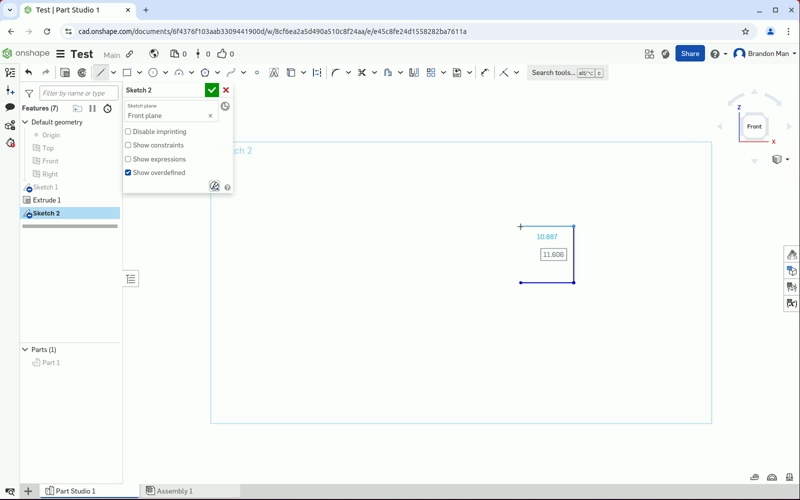
click(520, 226)
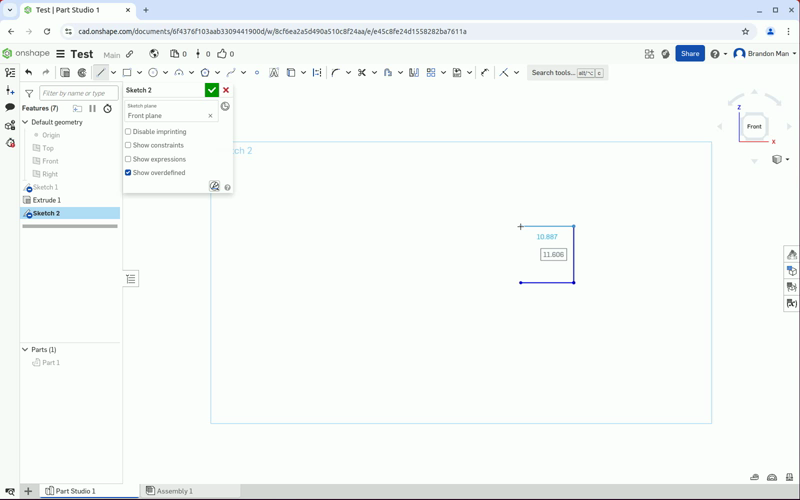
key_up(shift)
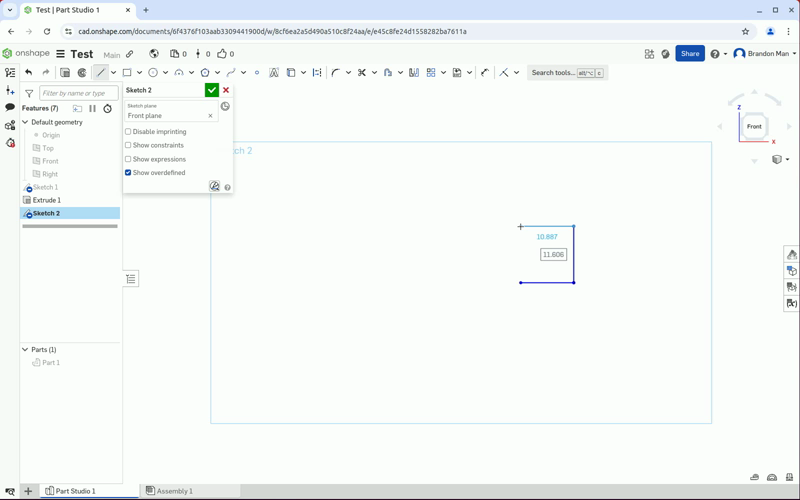
mouse_move(550, 226)
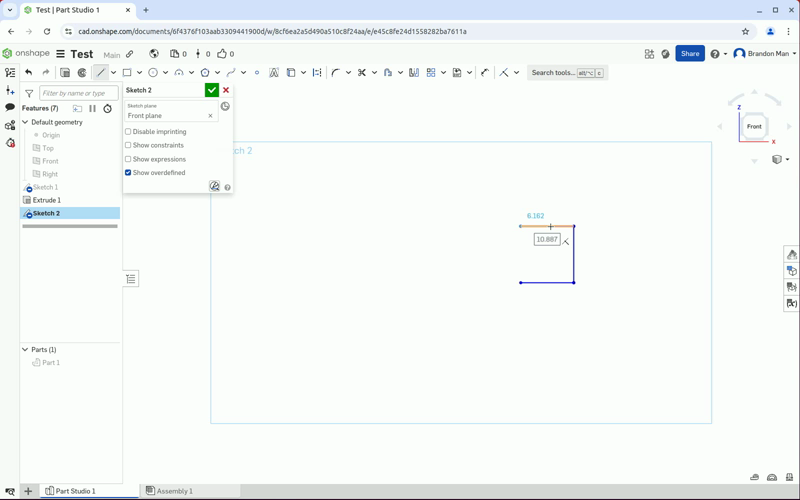
key_down(shift)
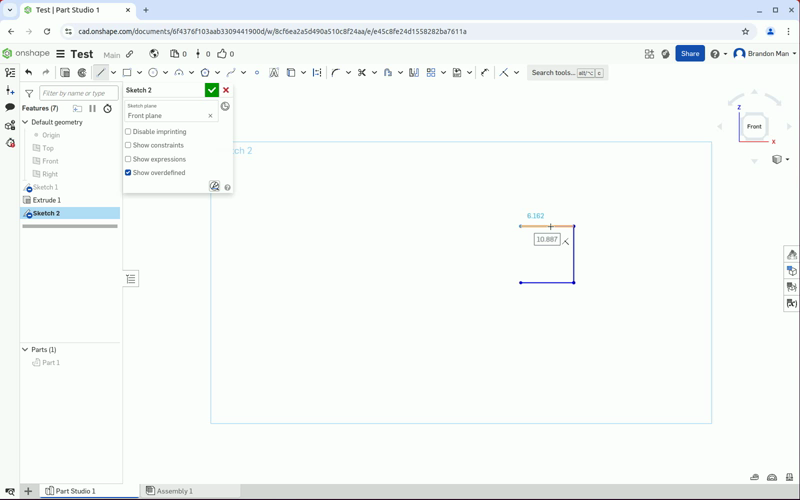
mouse_move(520, 282)
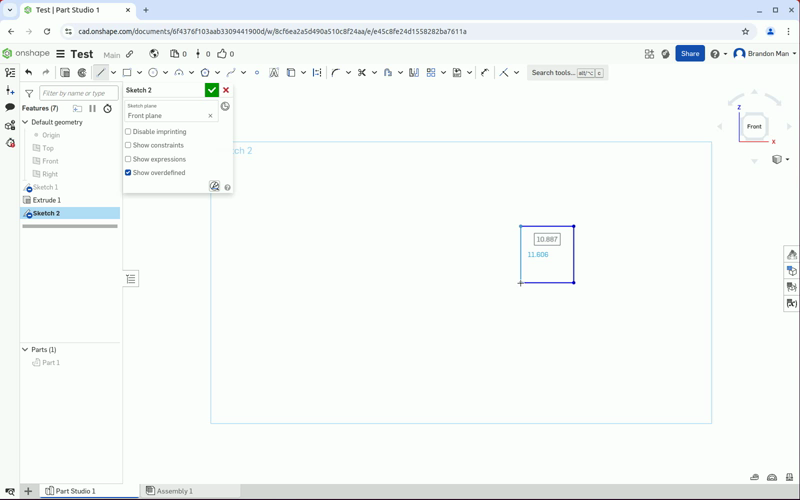
key_up(shift)
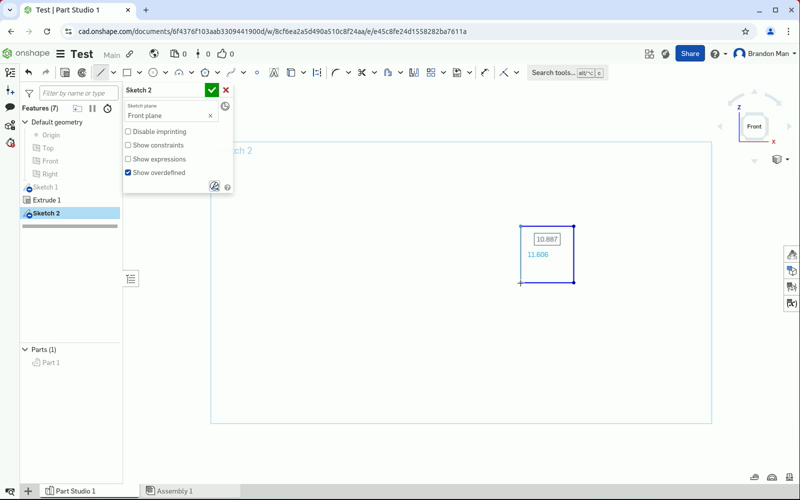
click(520, 282)
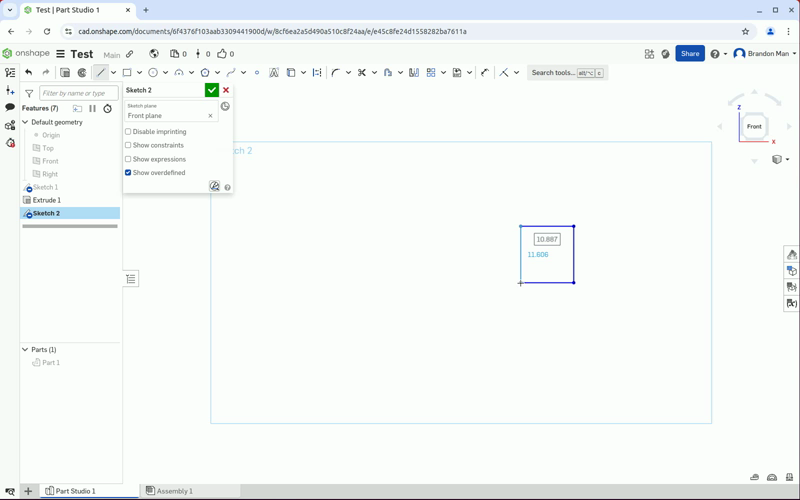
key(esc)
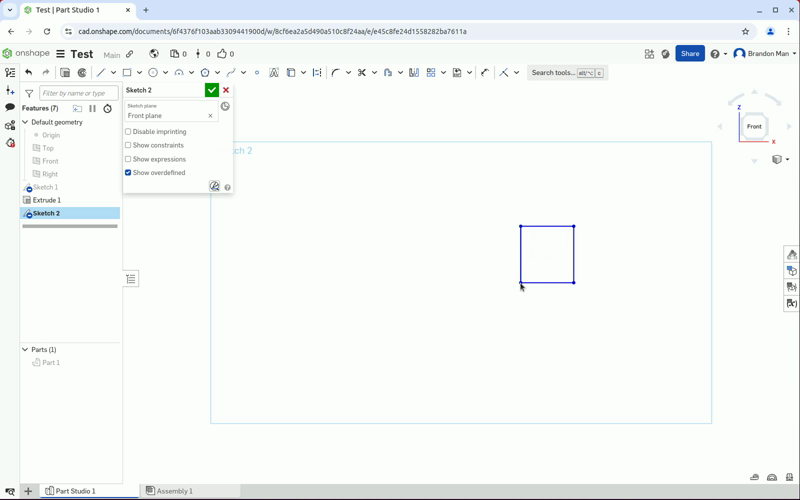
mouse_move(554, 259)
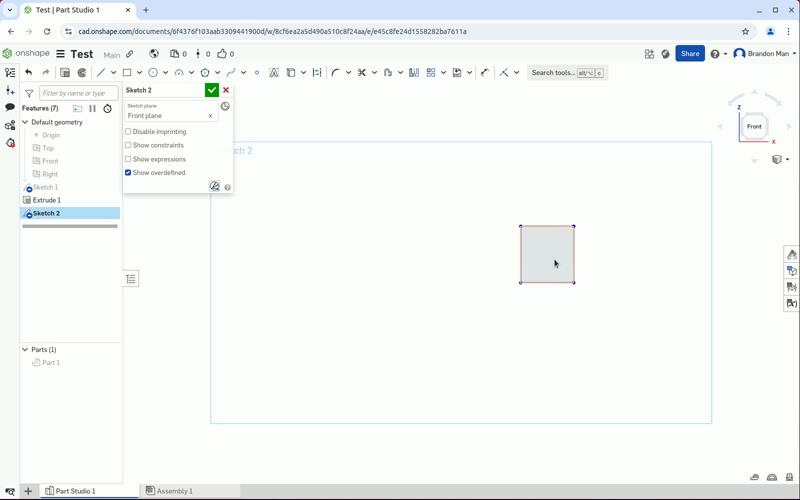
click(554, 259)
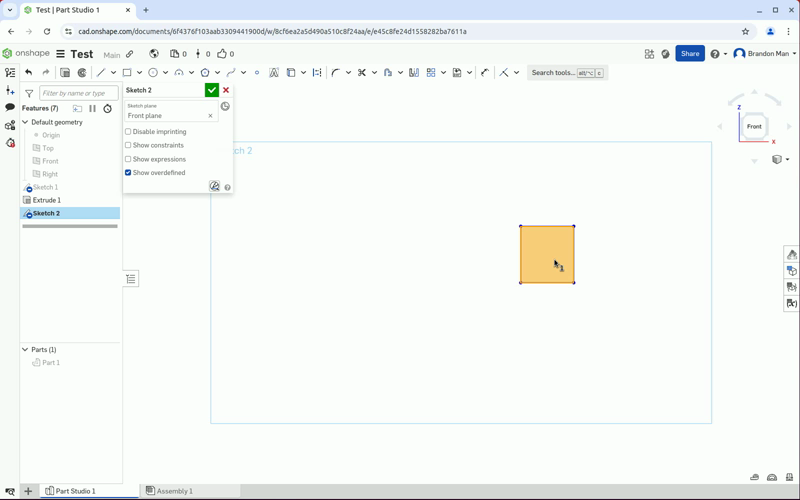
mouse_move(73, 352)
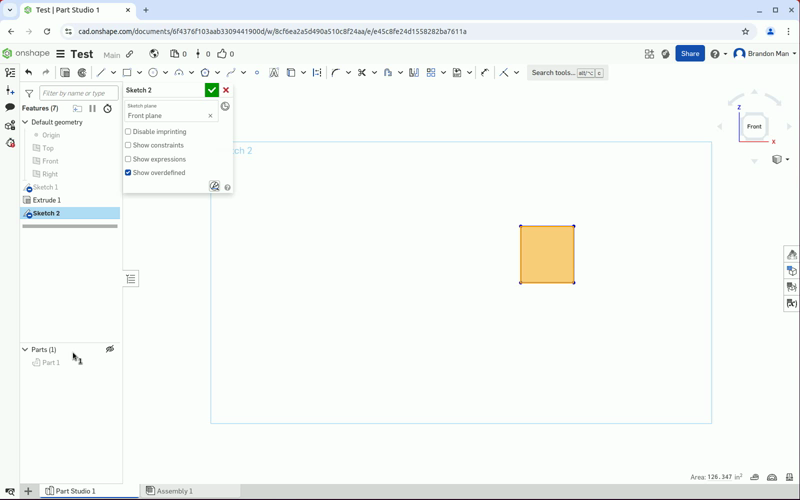
key(shift+y)
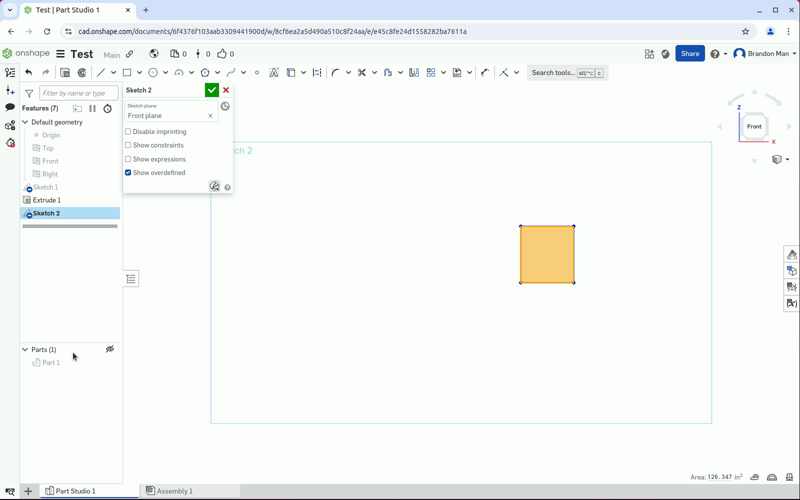
key(shift+e)
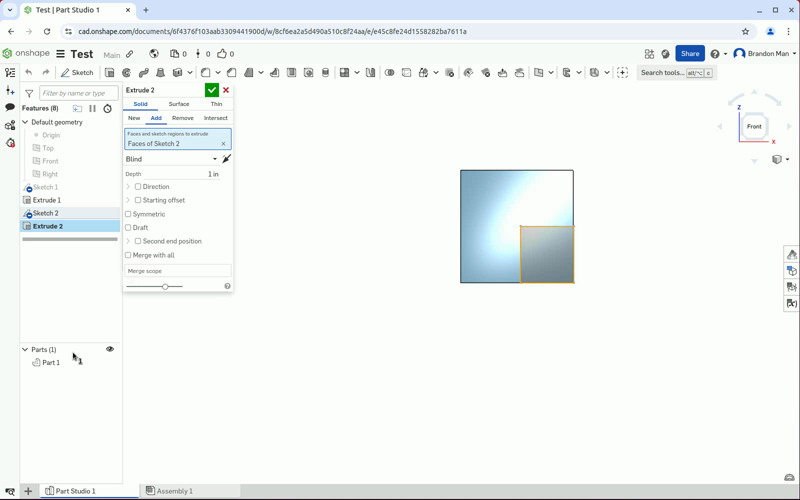
mouse_move(143, 106)
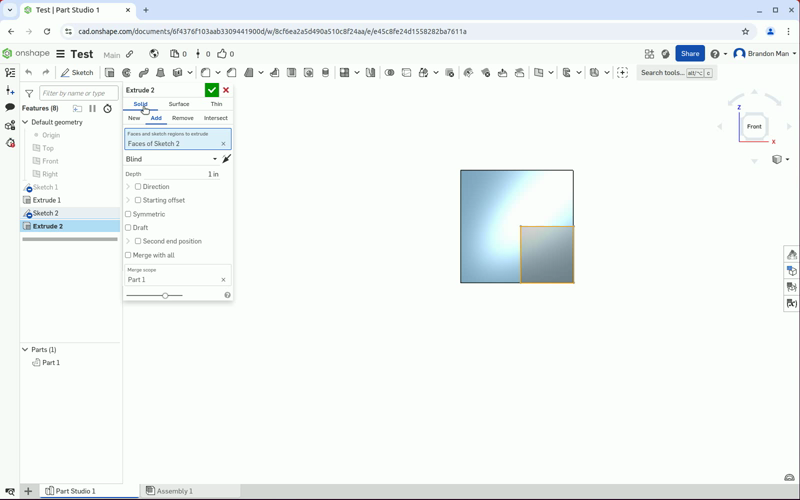
click(143, 106)
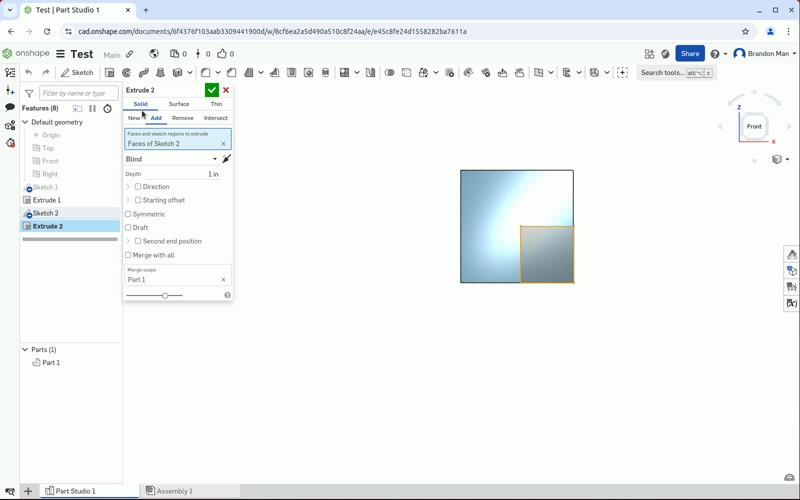
mouse_move(137, 120)
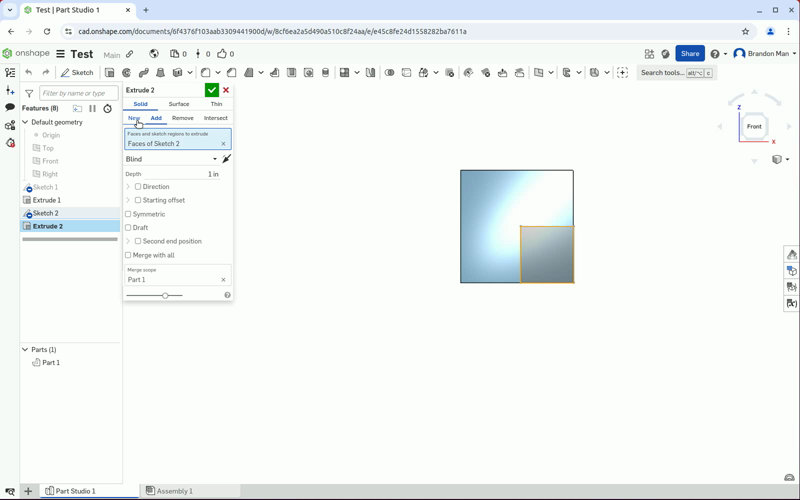
click(137, 120)
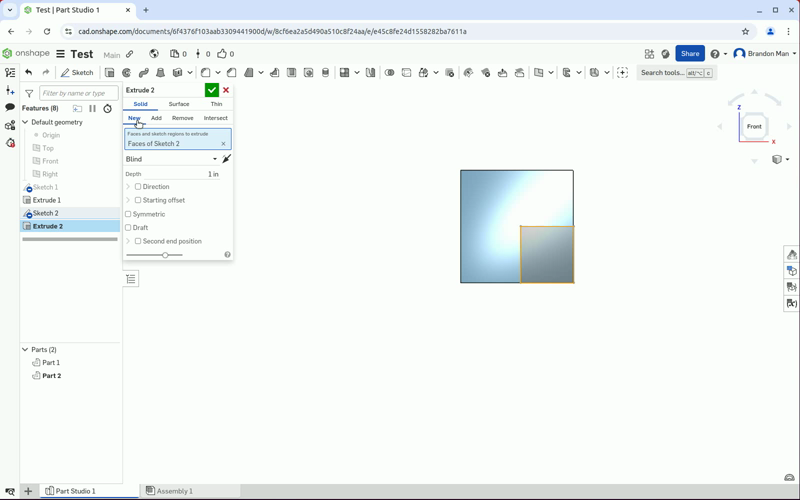
key(tab, 4)
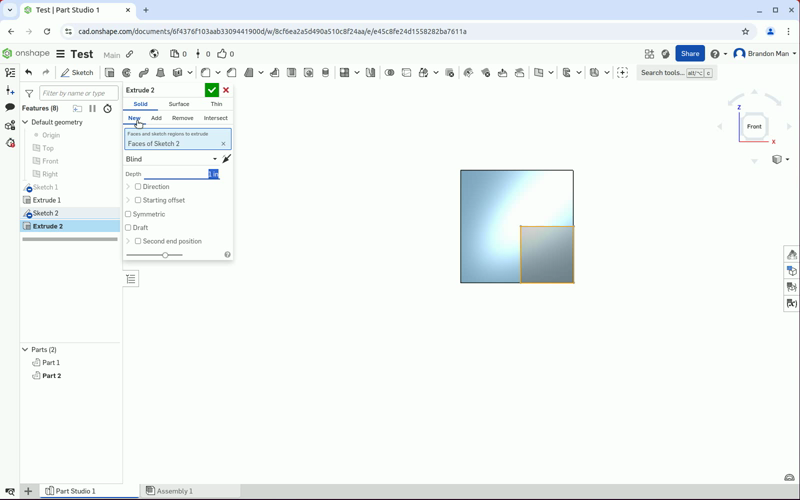
text(-11.554)
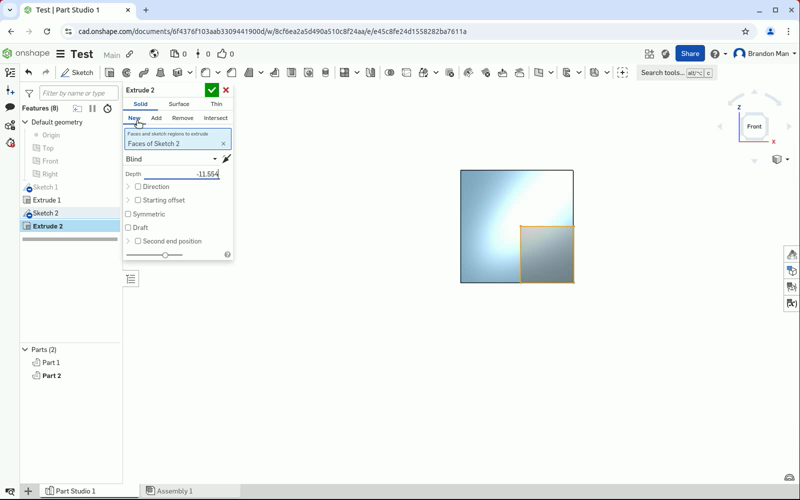
key(enter)
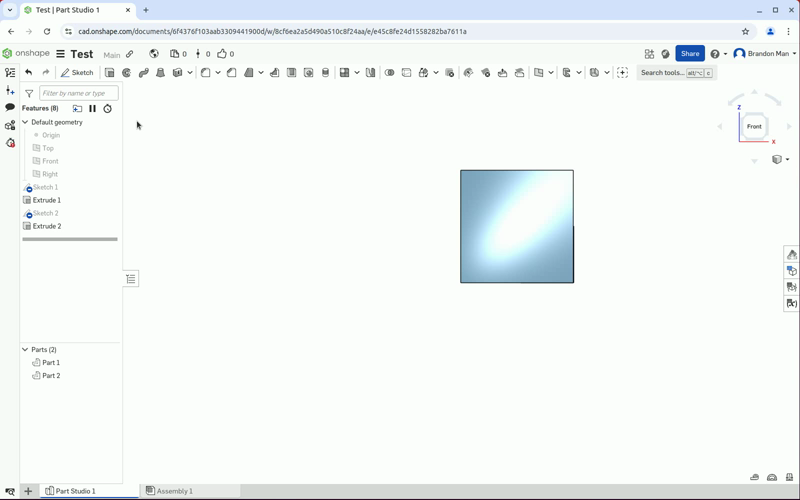
key(shift+h)
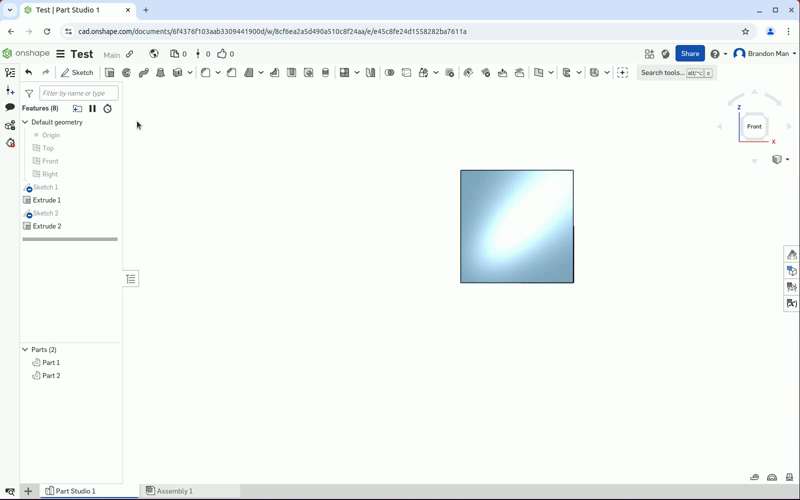
key(shift+h)
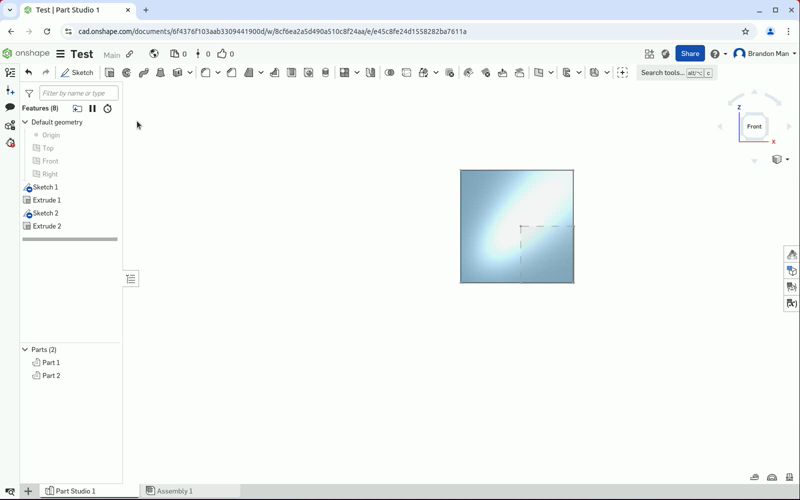
key(shift+7)
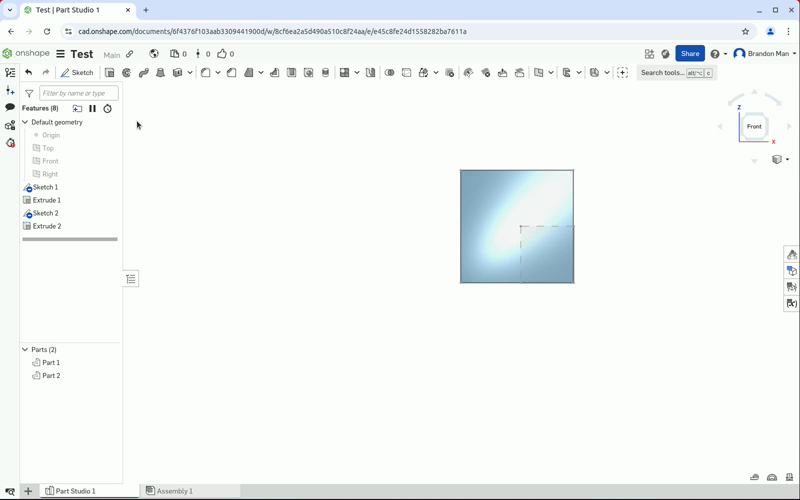
key(left, 2)
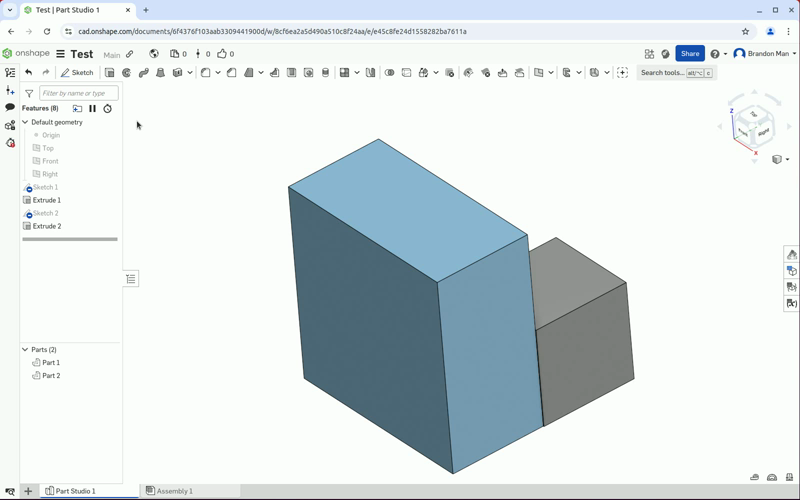
key(down, 2)
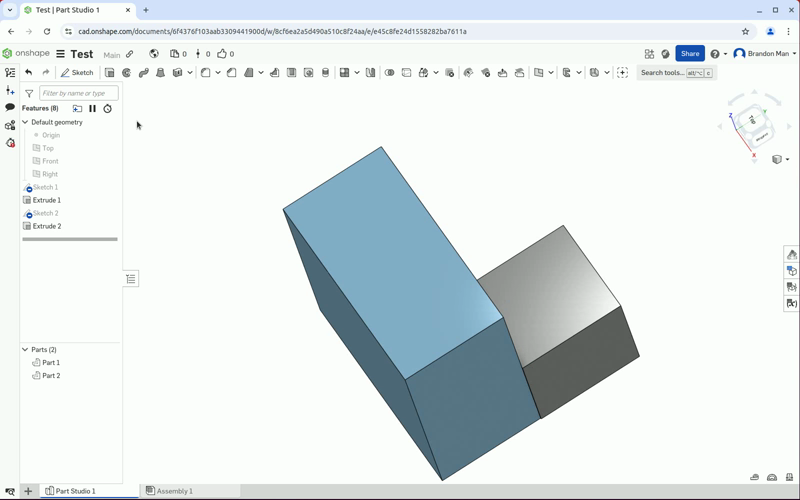
key(up, 2)
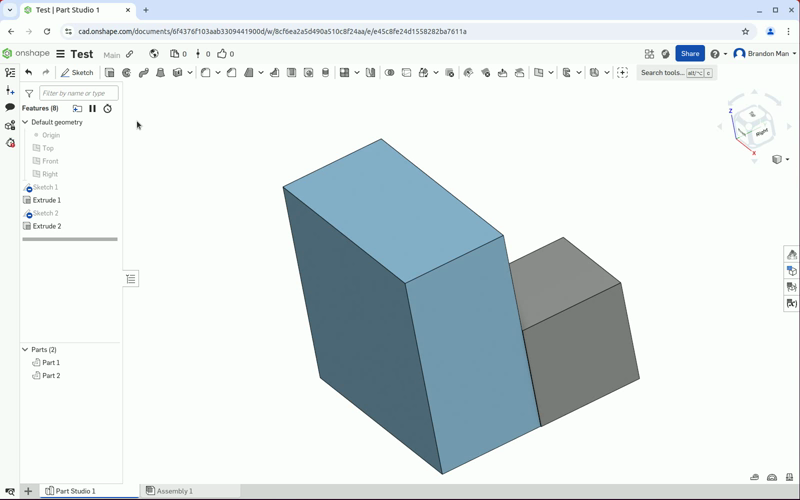
key(right, 2)
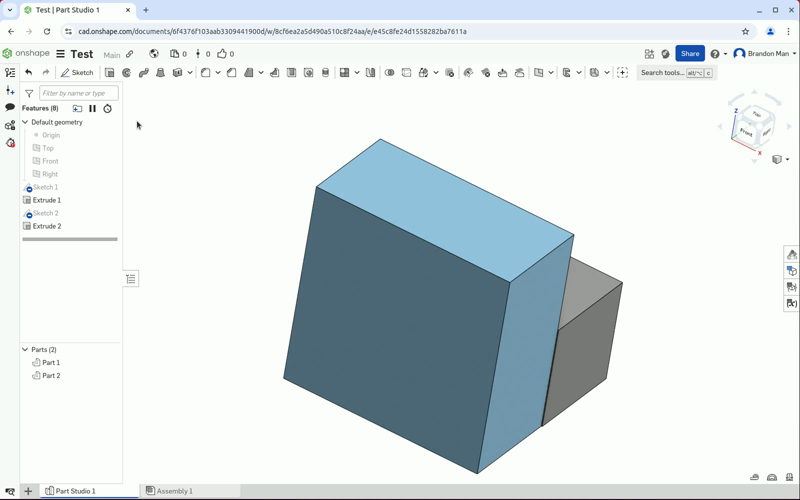
mouse_move(73, 189)
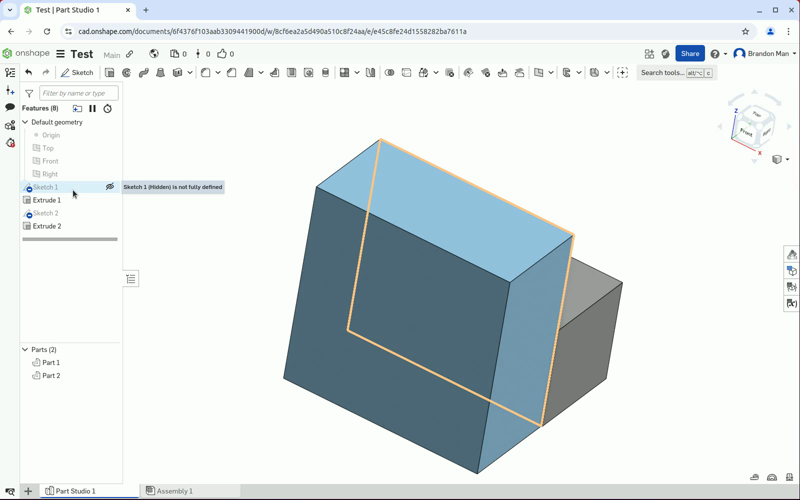
click(73, 189)